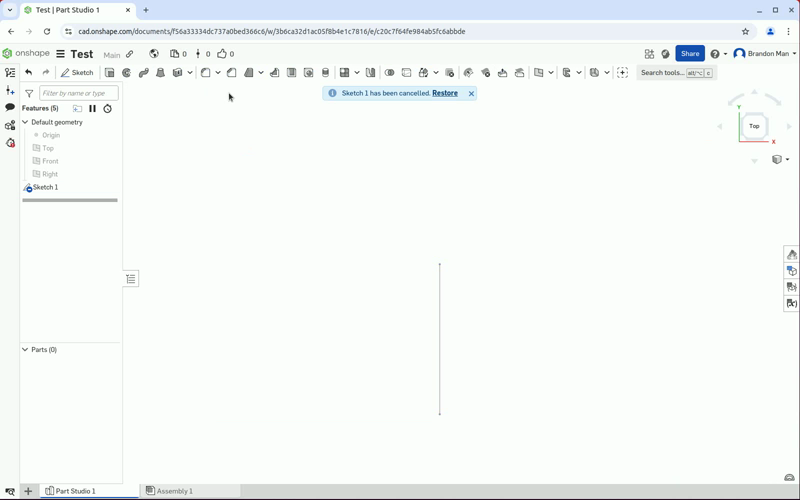
key(shift+h)
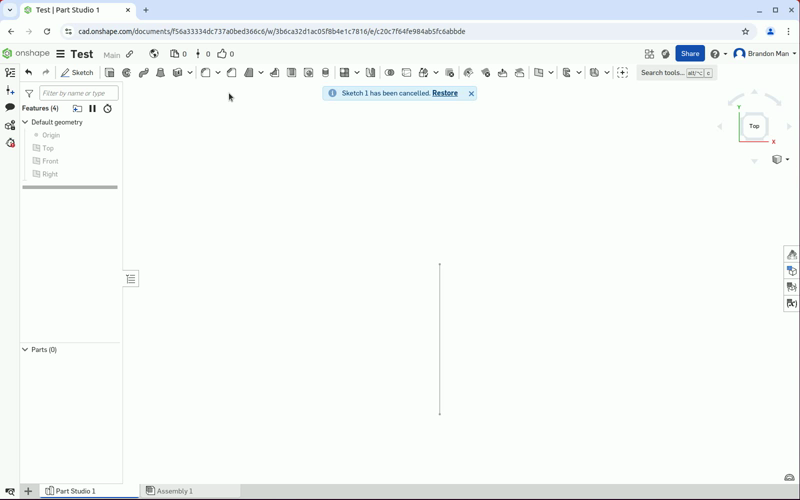
key(shift+s)
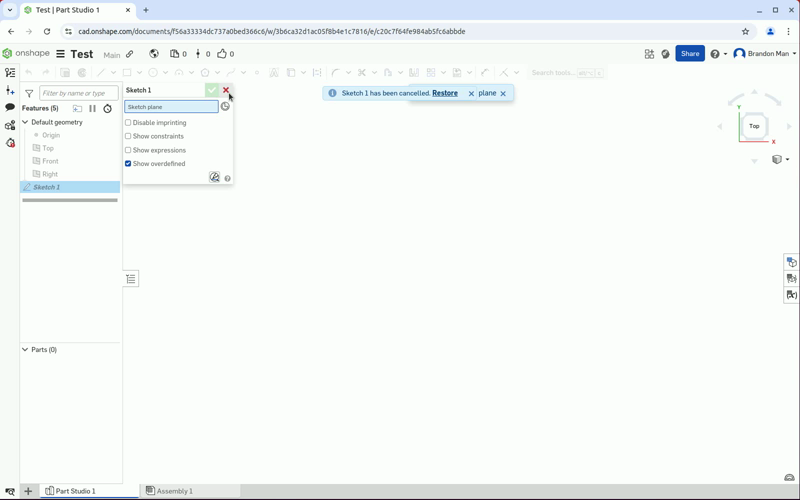
mouse_move(73, 150)
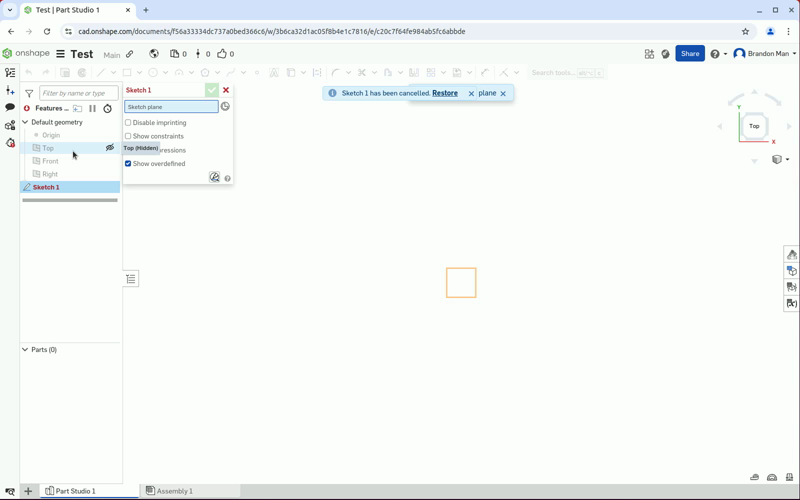
click(73, 150)
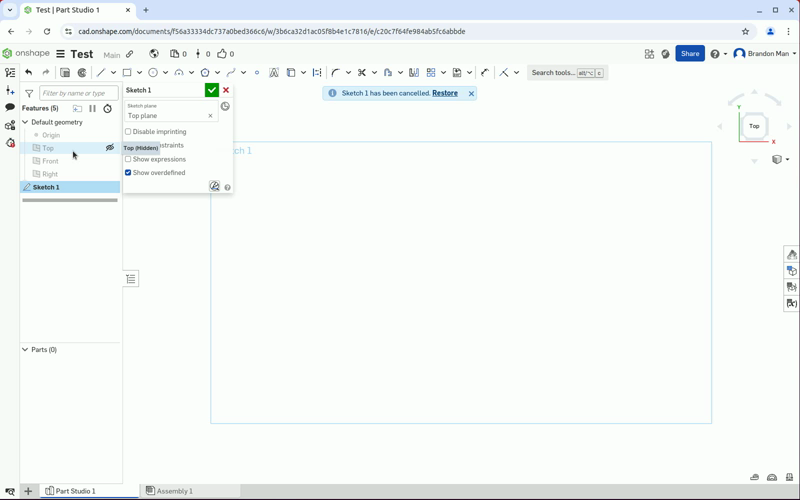
mouse_move(73, 352)
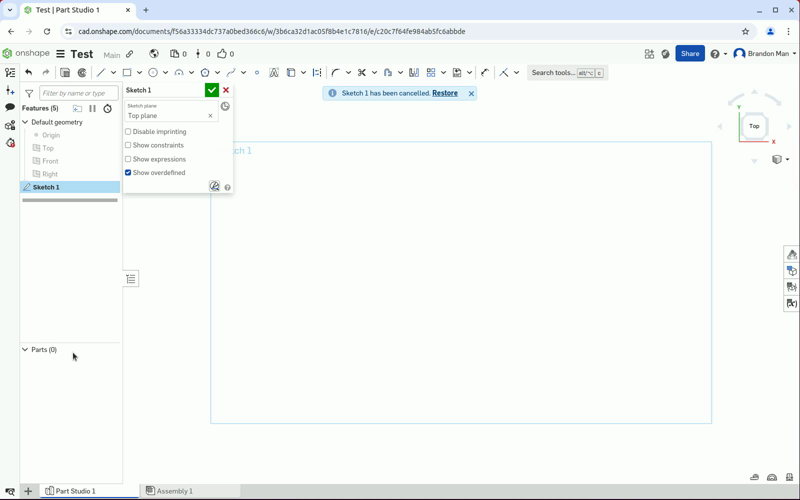
key(y)
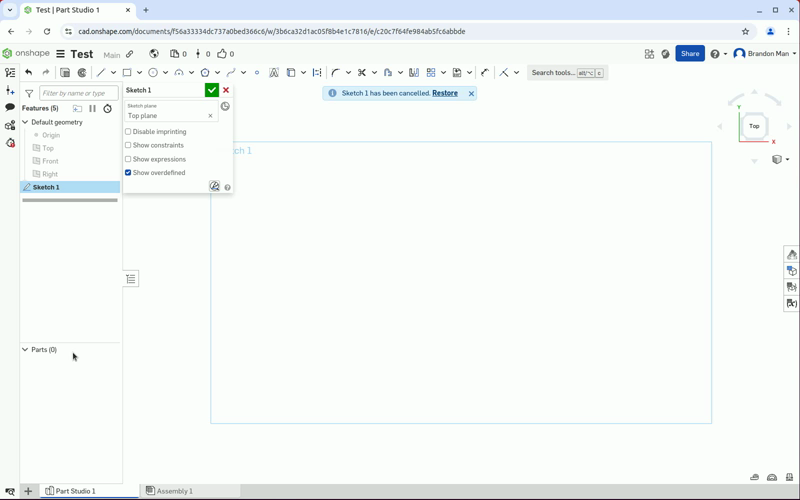
key(c)
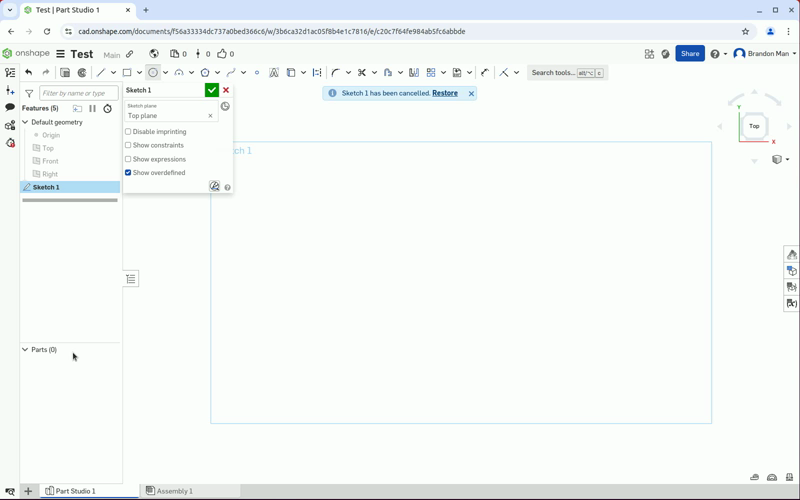
key_down(shift)
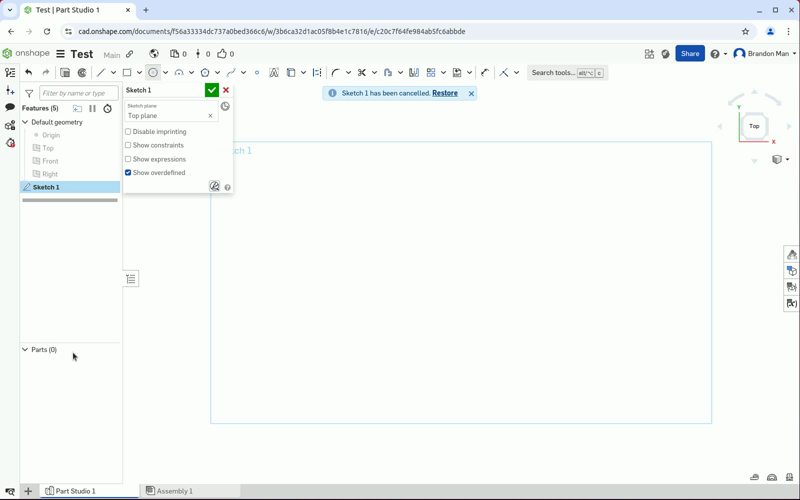
mouse_move(461, 282)
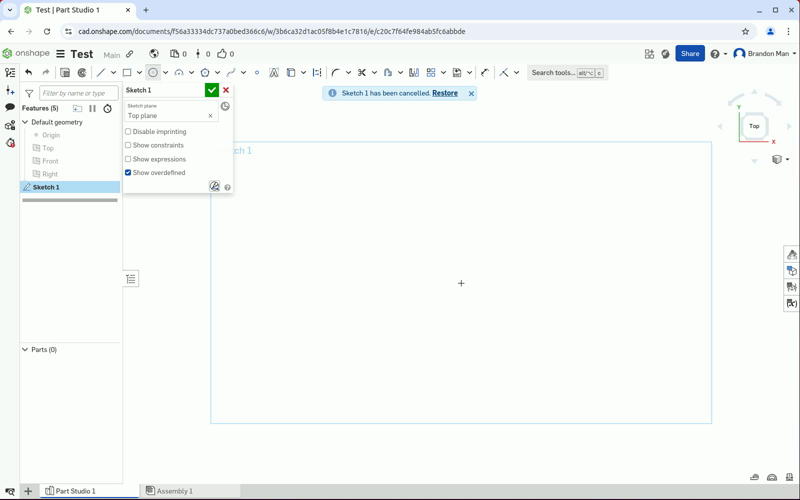
click(461, 282)
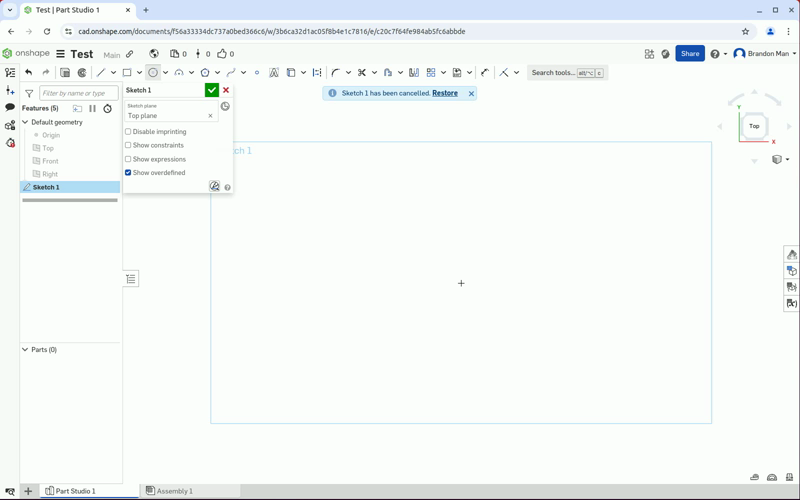
key_up(shift)
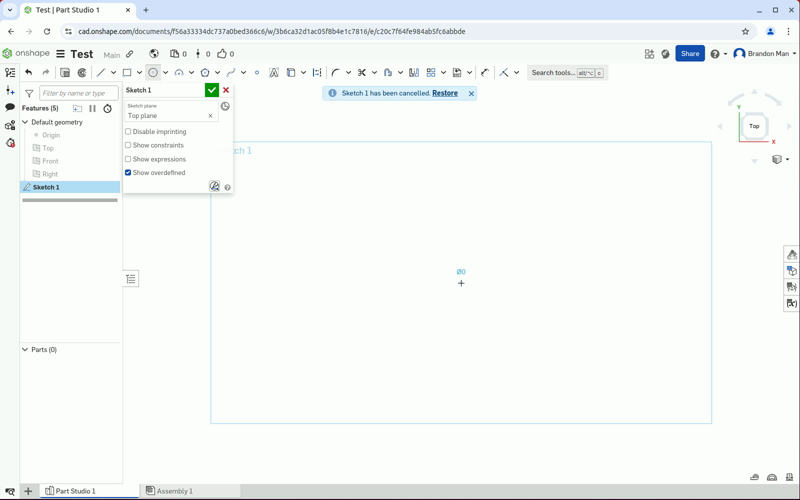
mouse_move(490, 282)
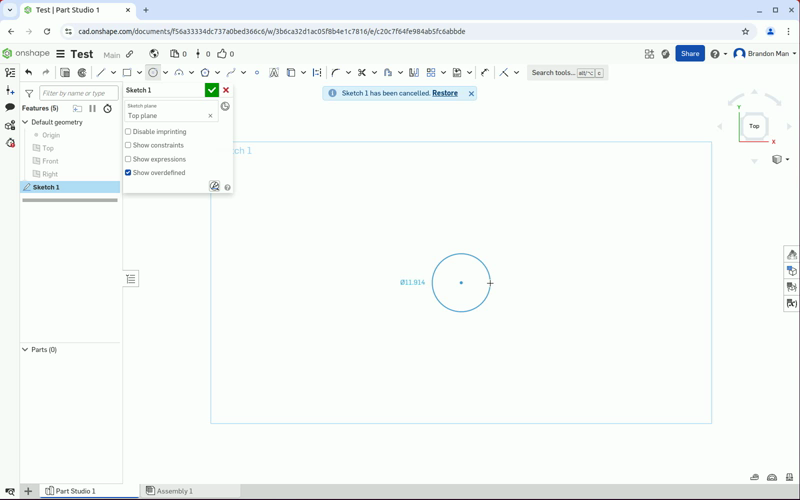
click(490, 282)
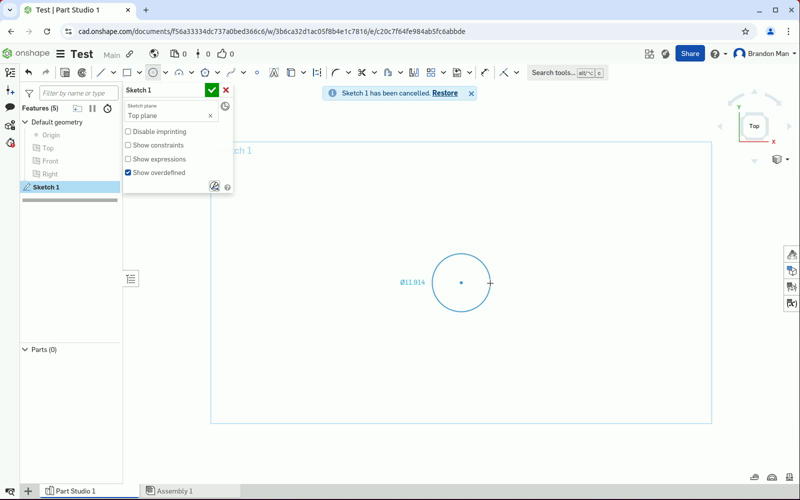
key(esc)
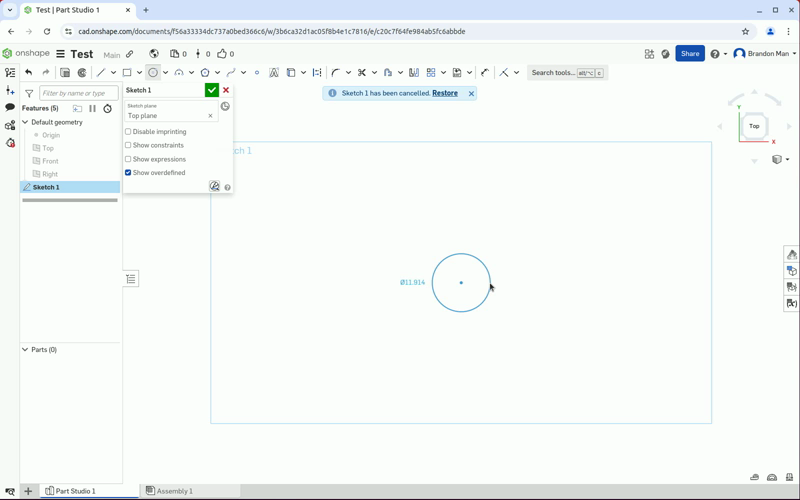
key(c)
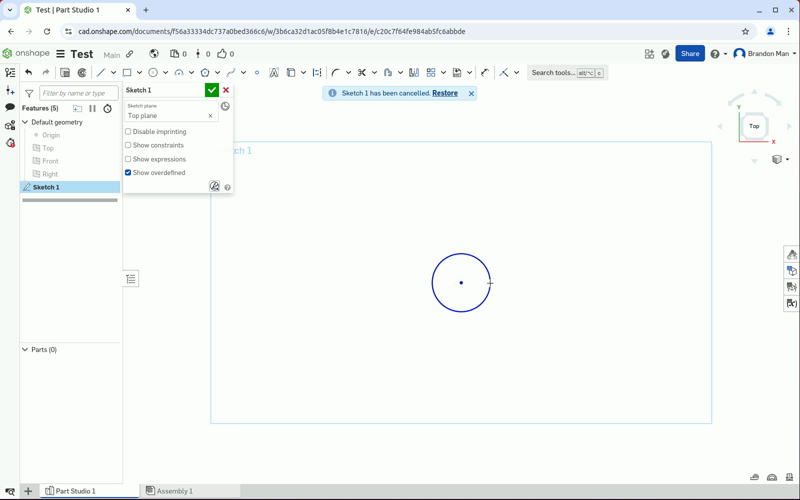
key_down(shift)
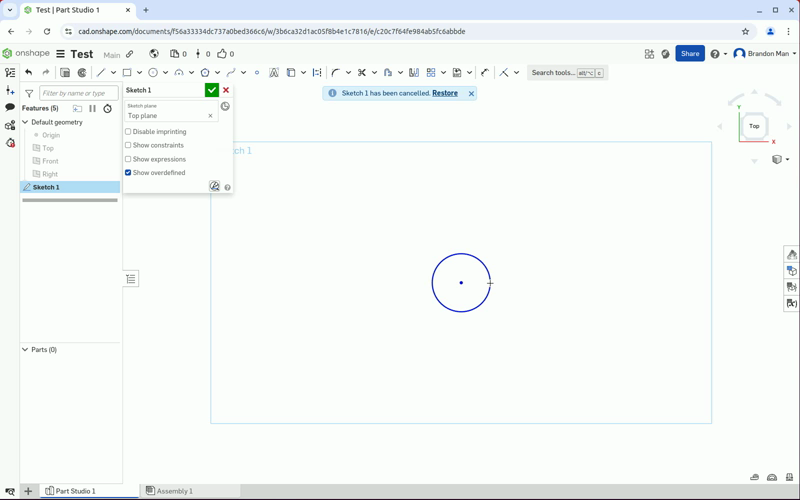
mouse_move(461, 282)
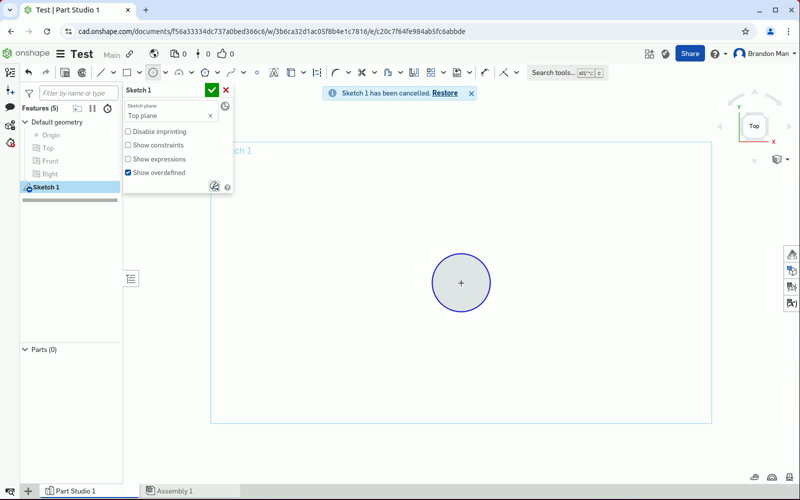
click(461, 282)
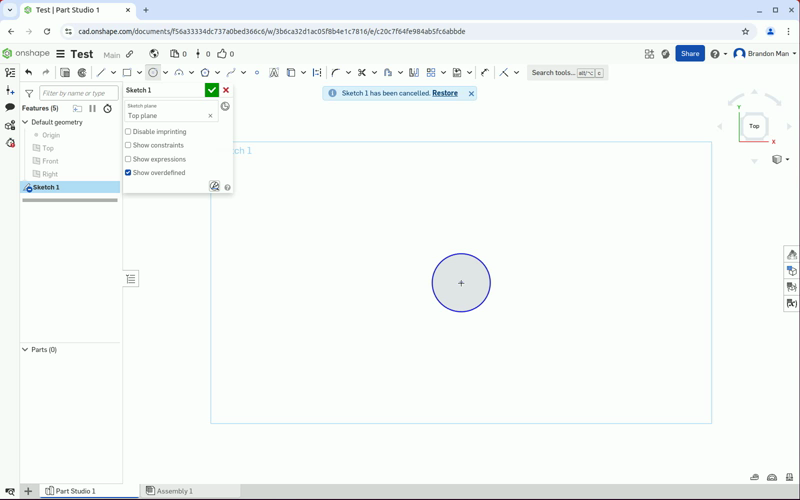
key_up(shift)
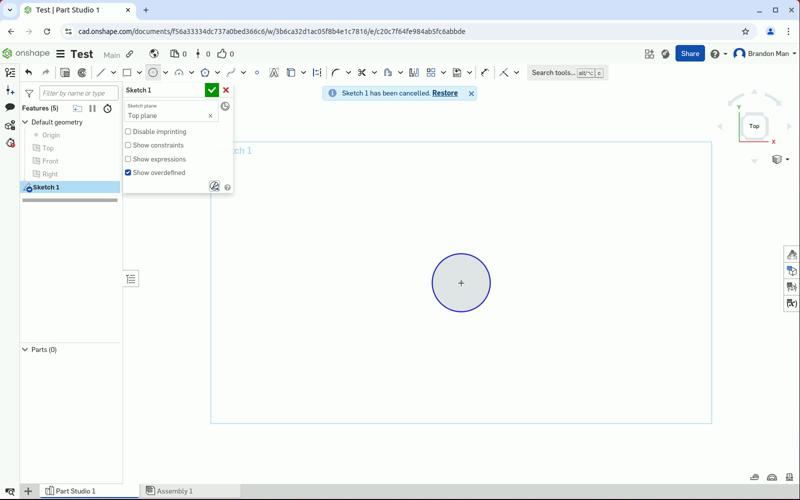
mouse_move(475, 282)
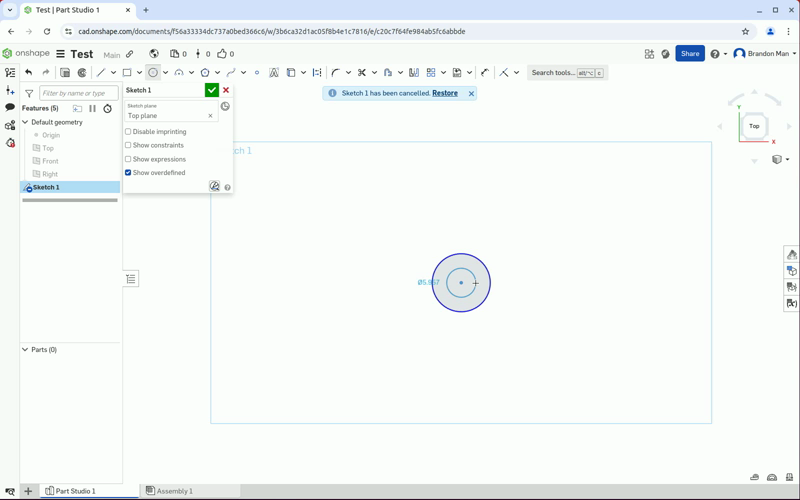
click(475, 282)
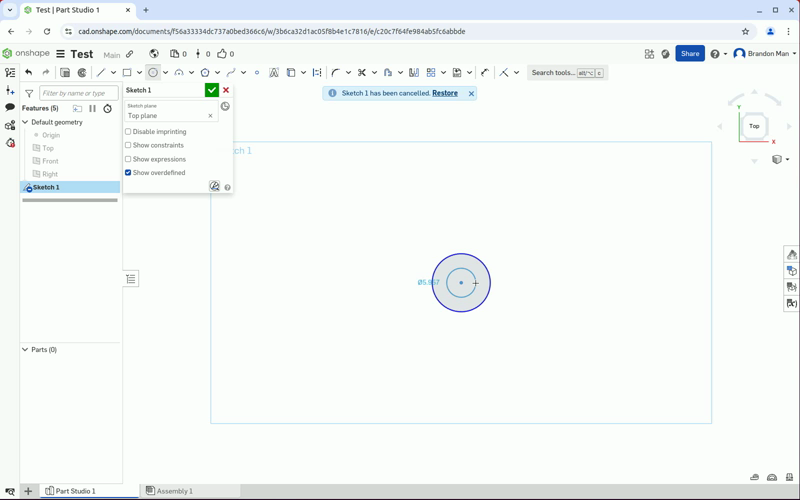
key(esc)
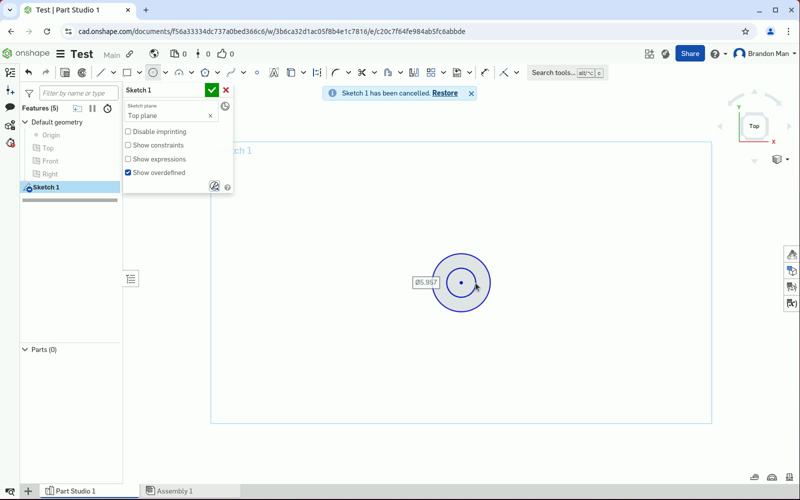
mouse_move(439, 276)
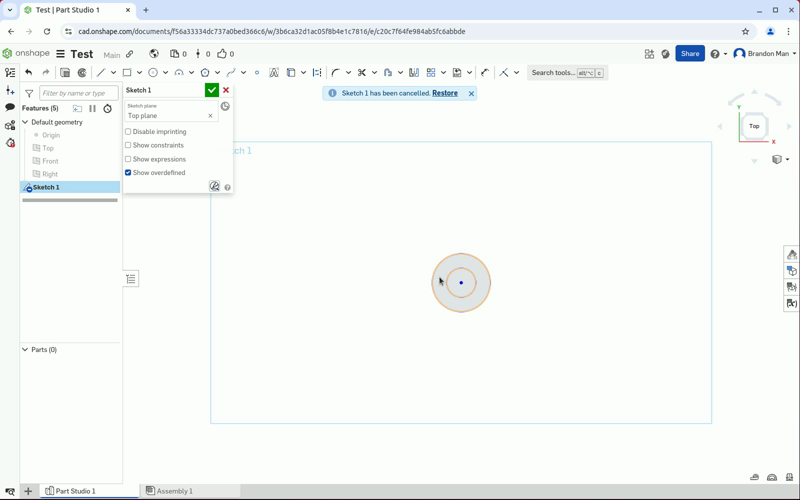
click(439, 276)
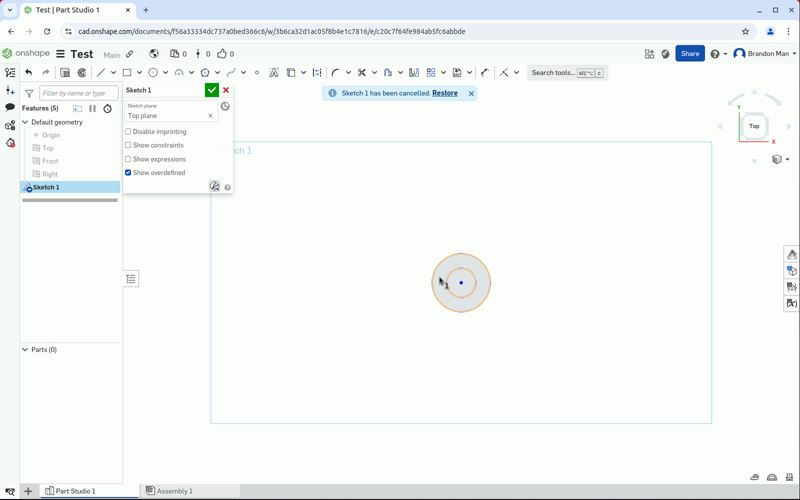
mouse_move(73, 352)
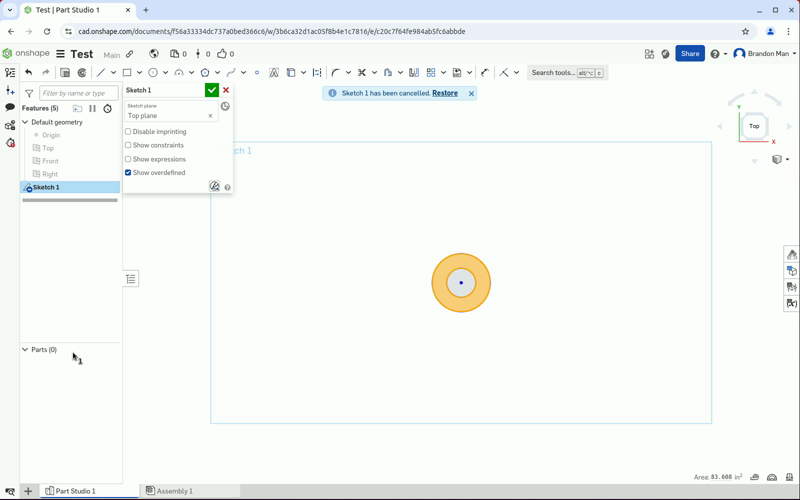
key(shift+y)
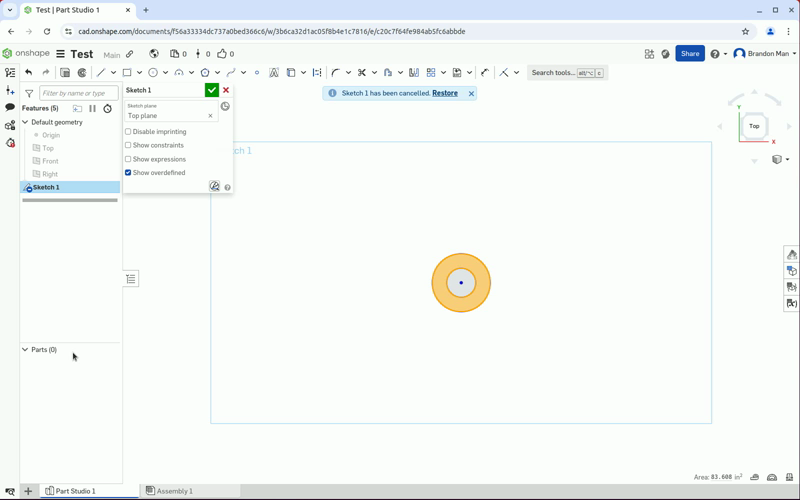
key(shift+e)
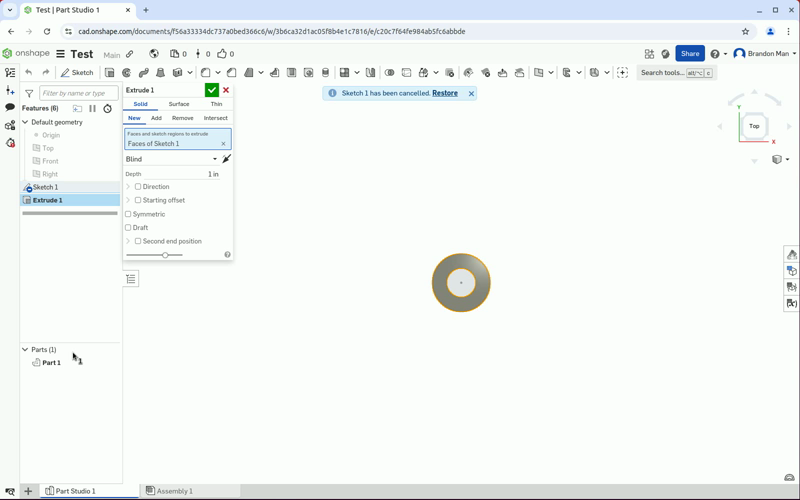
mouse_move(143, 106)
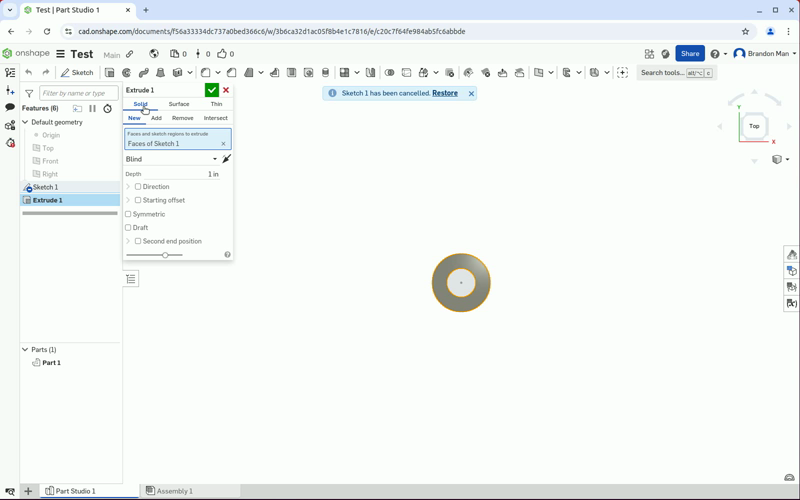
click(143, 106)
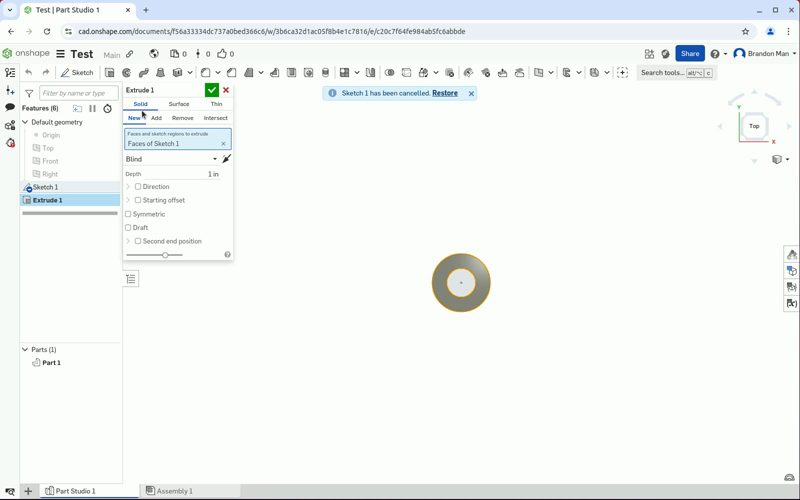
mouse_move(137, 120)
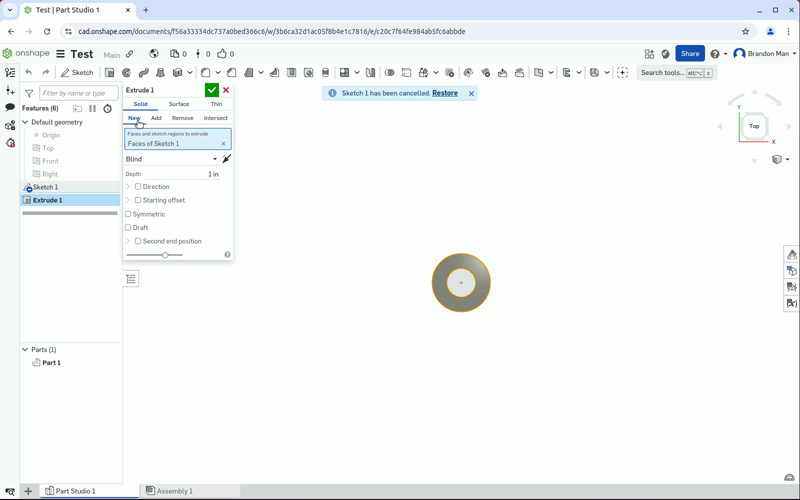
click(137, 120)
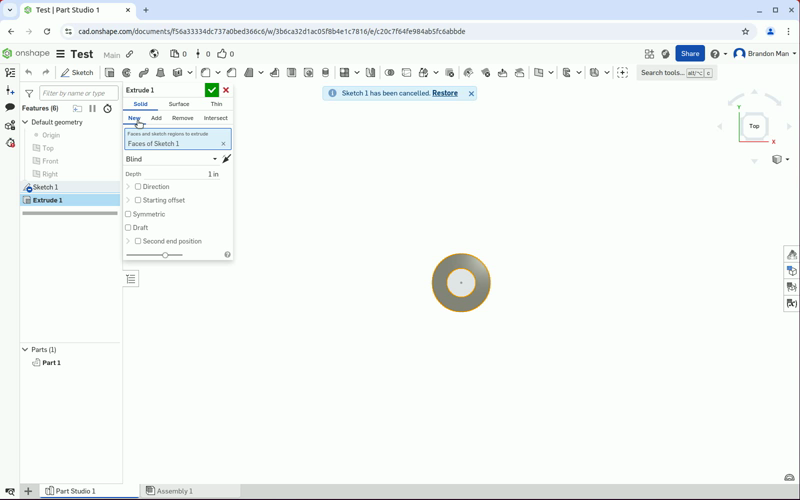
key(tab, 4)
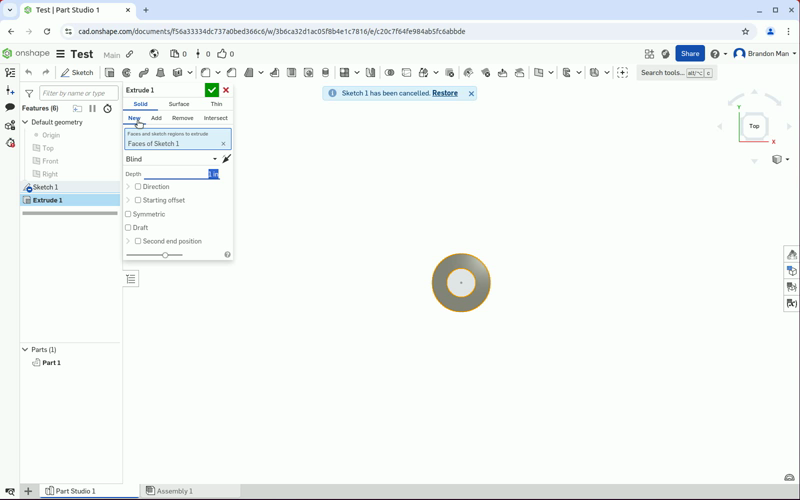
text(8.666)
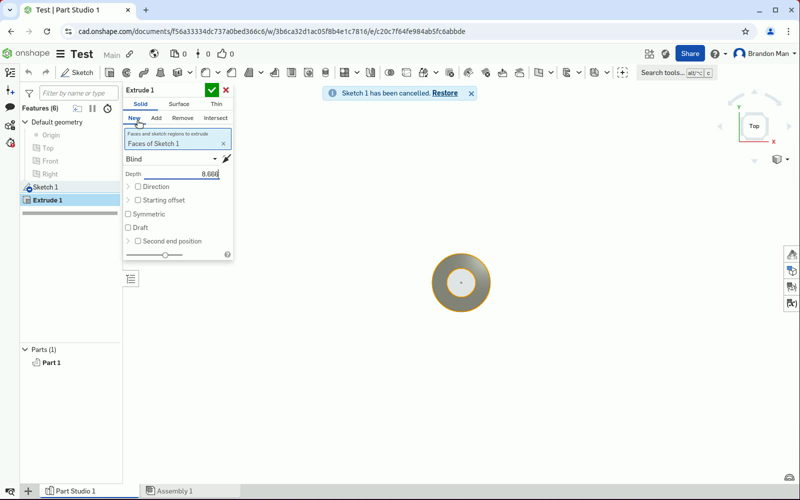
key(enter)
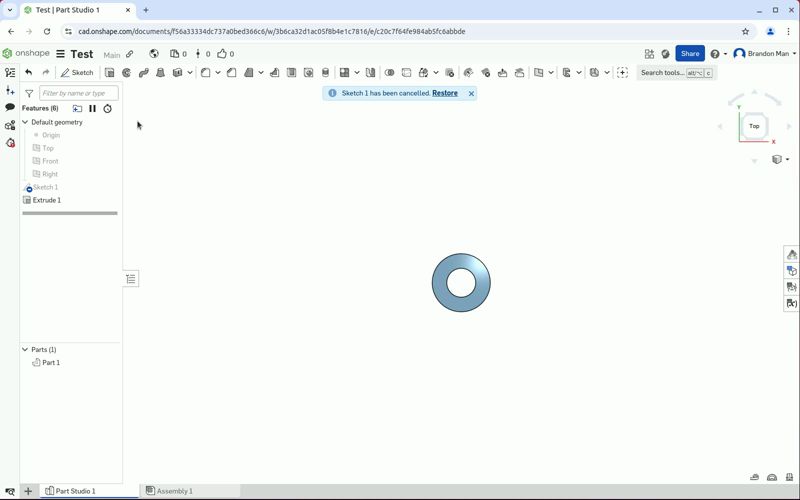
key(shift+h)
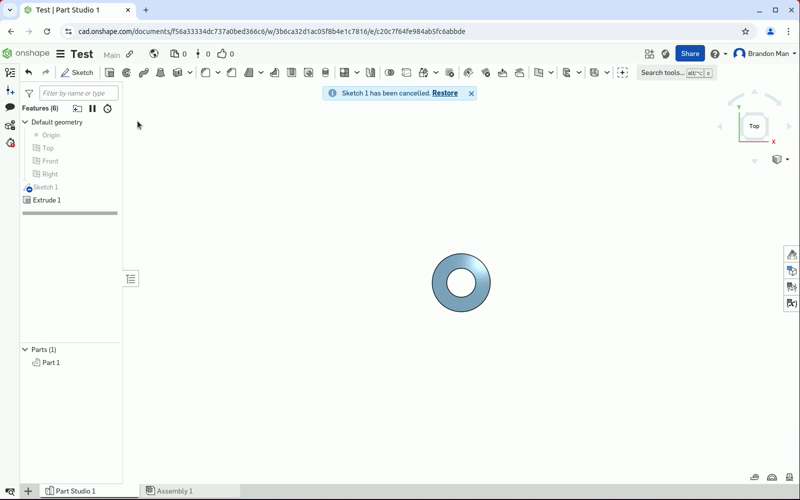
key(shift+h)
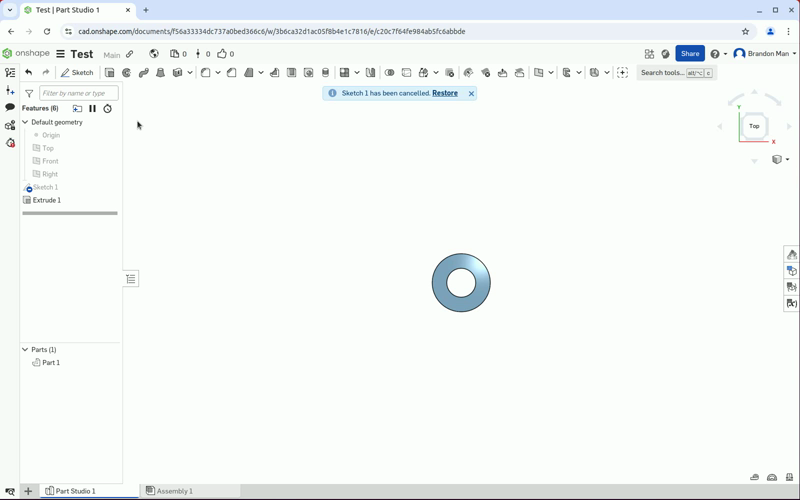
mouse_move(73, 189)
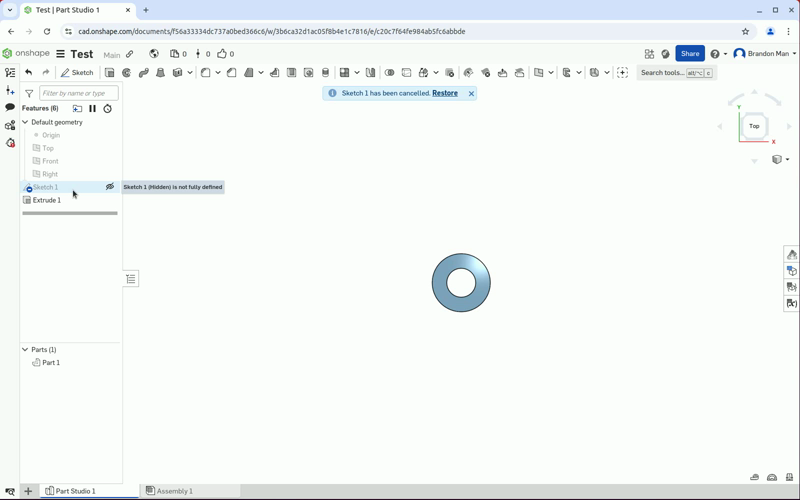
click(73, 189)
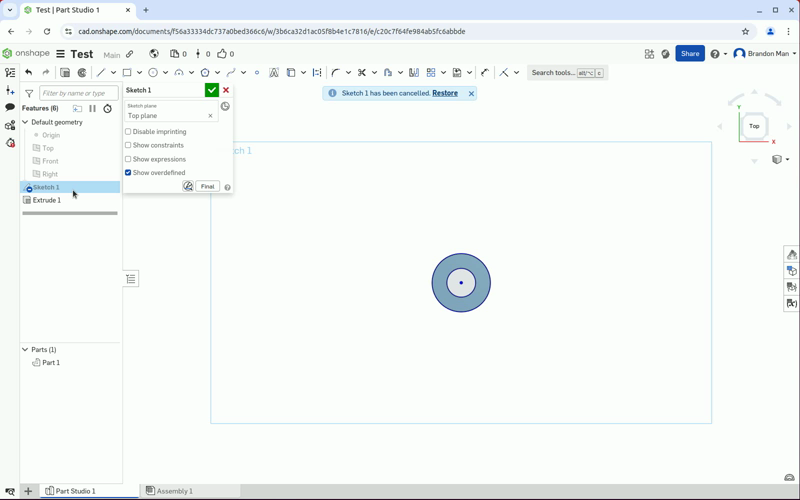
mouse_move(229, 92)
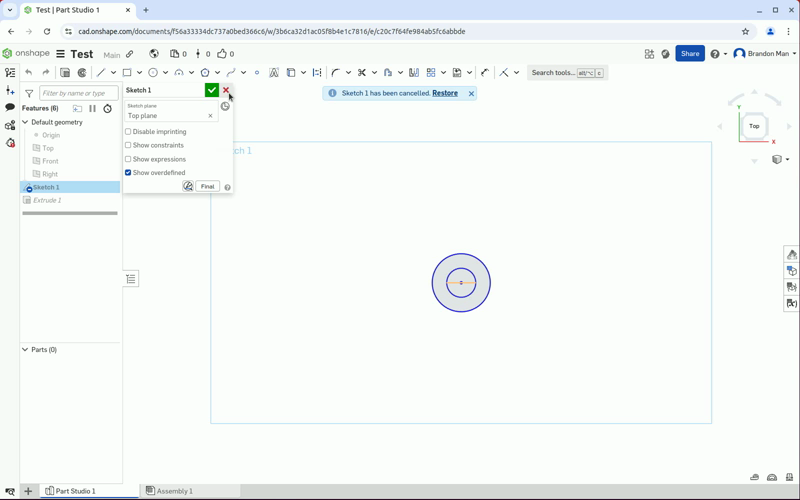
click(229, 92)
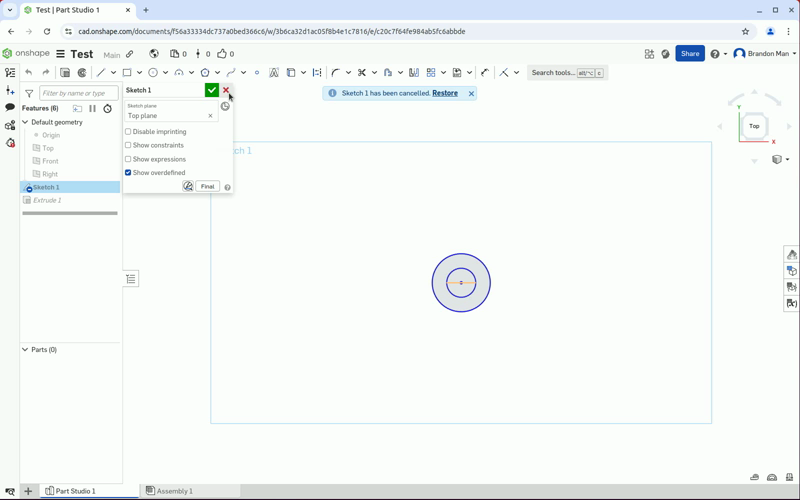
key(shift+s)
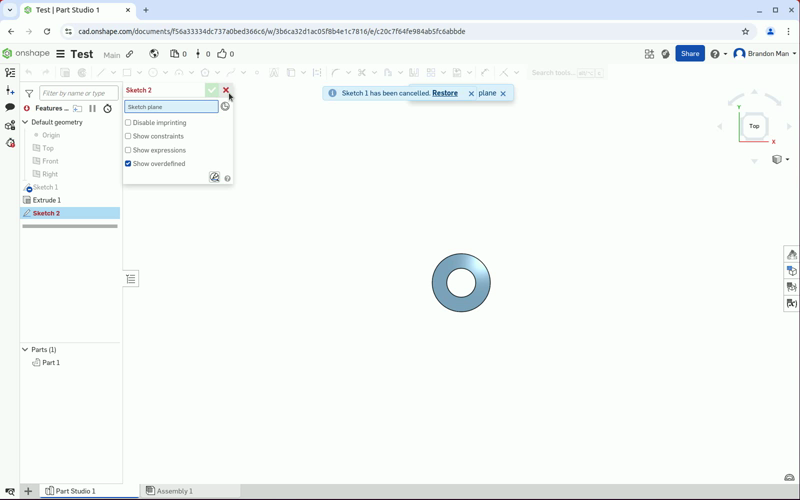
mouse_move(73, 150)
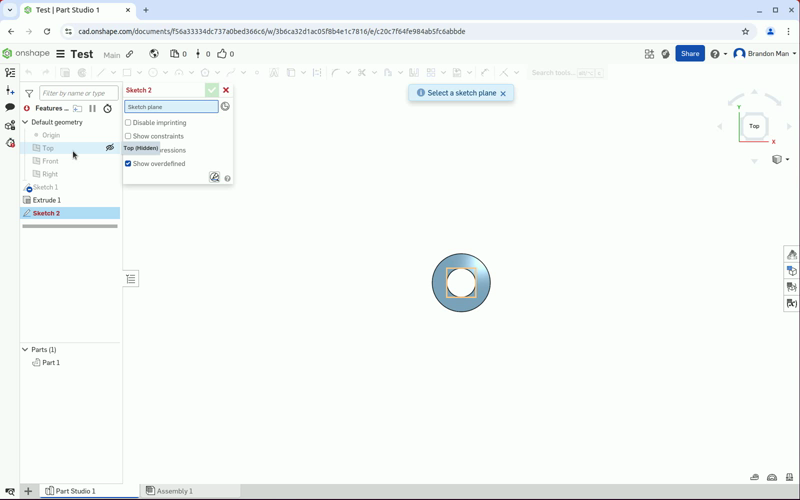
click(73, 150)
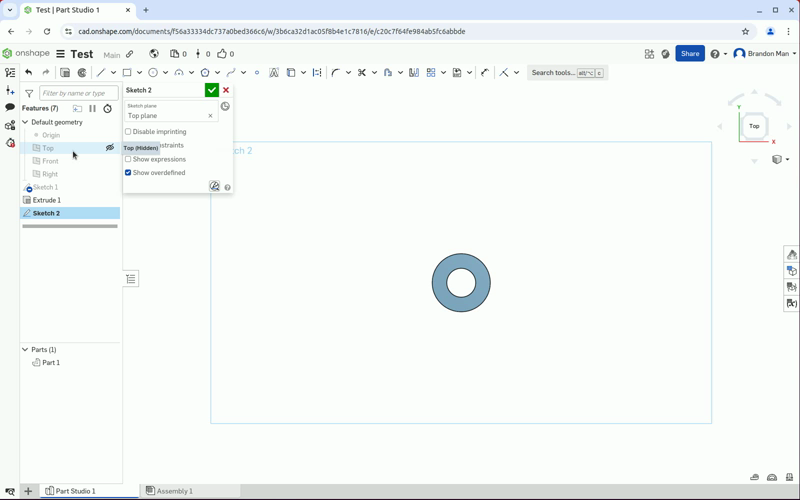
mouse_move(73, 352)
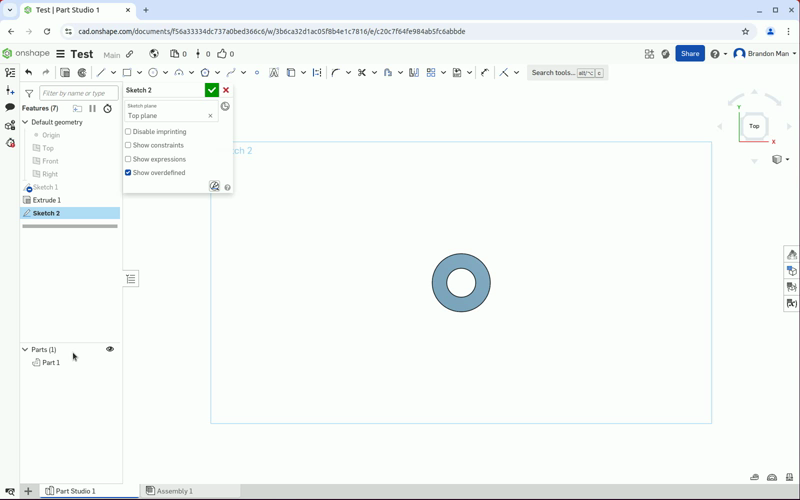
key(y)
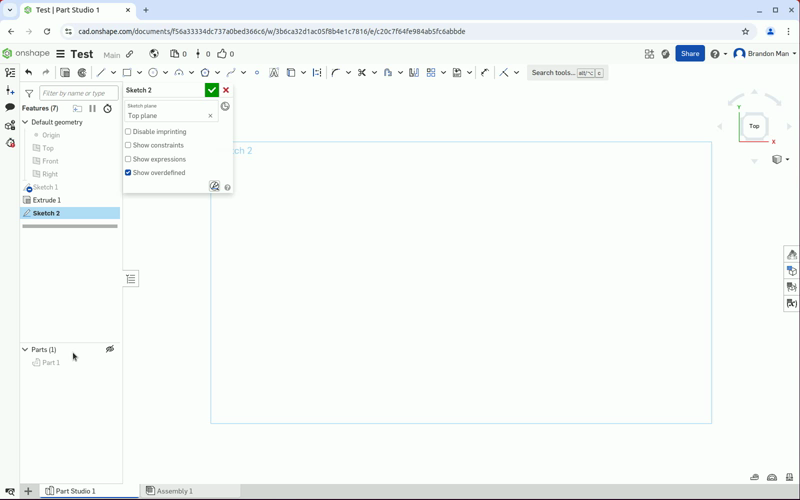
key(l)
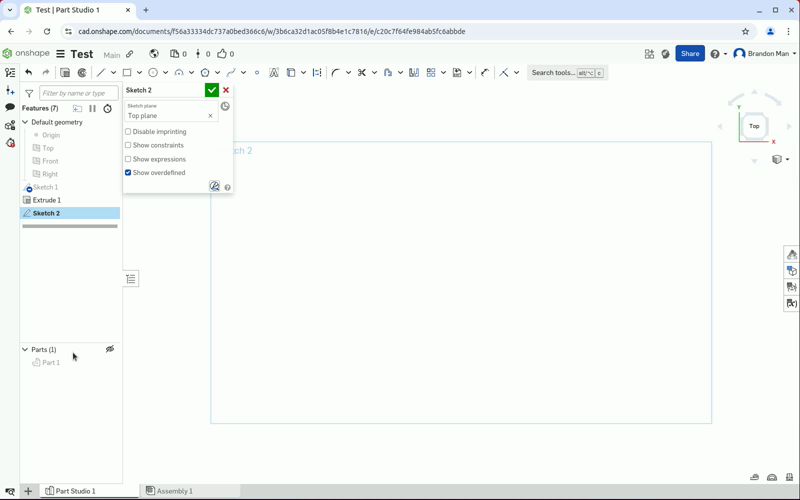
key_down(shift)
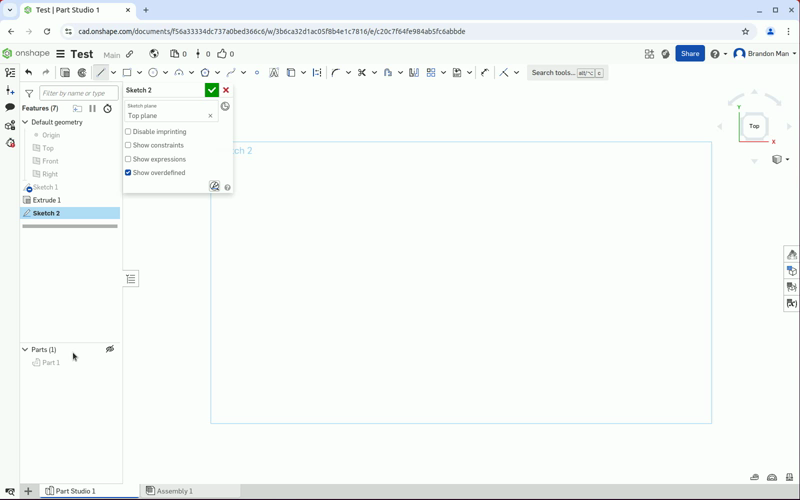
mouse_move(487, 290)
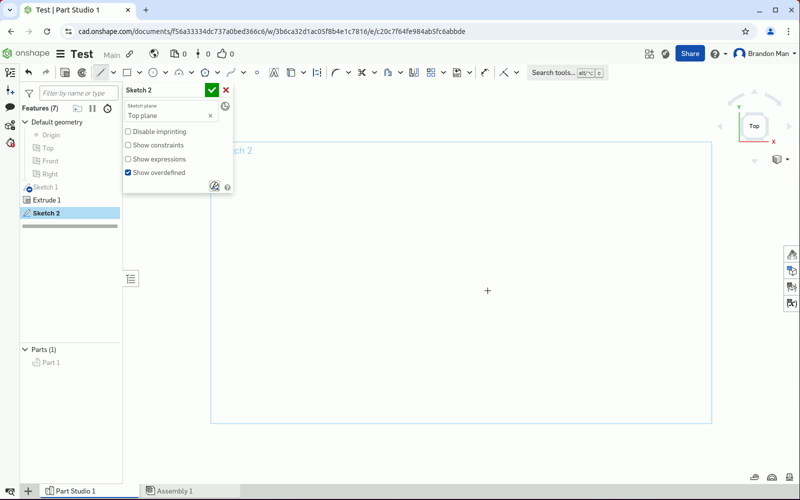
click(487, 290)
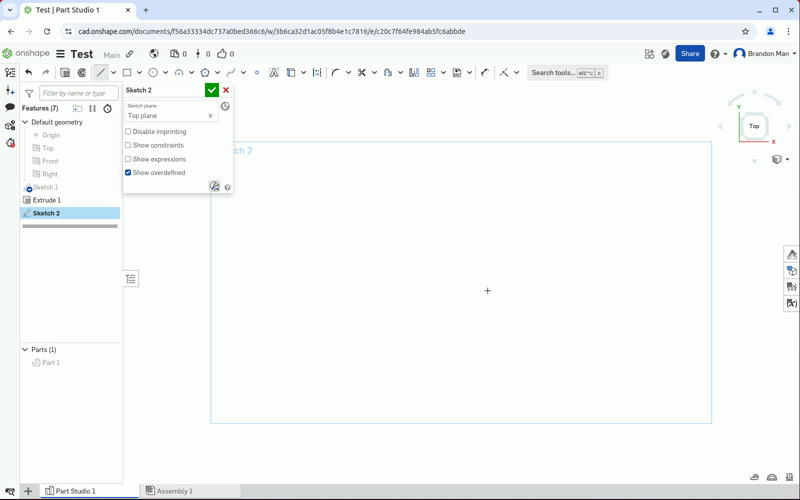
key_up(shift)
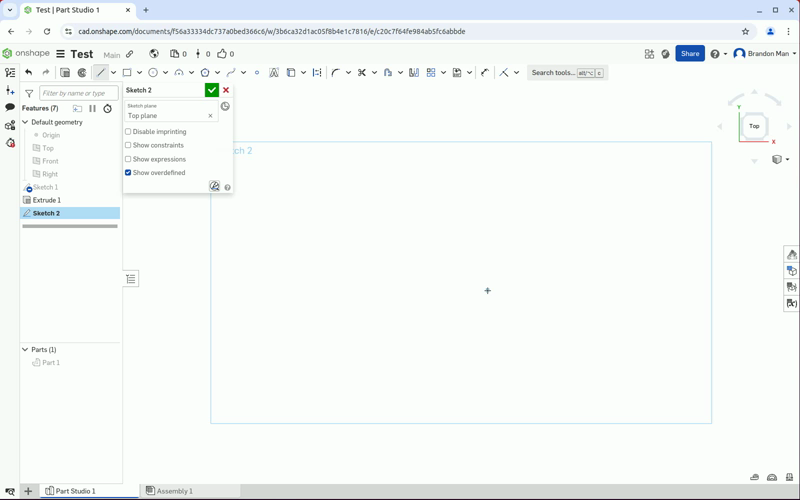
key_down(shift)
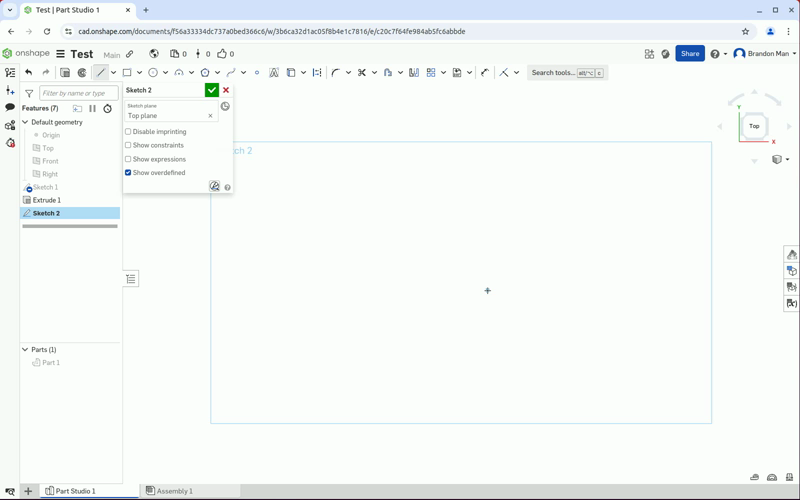
mouse_move(573, 290)
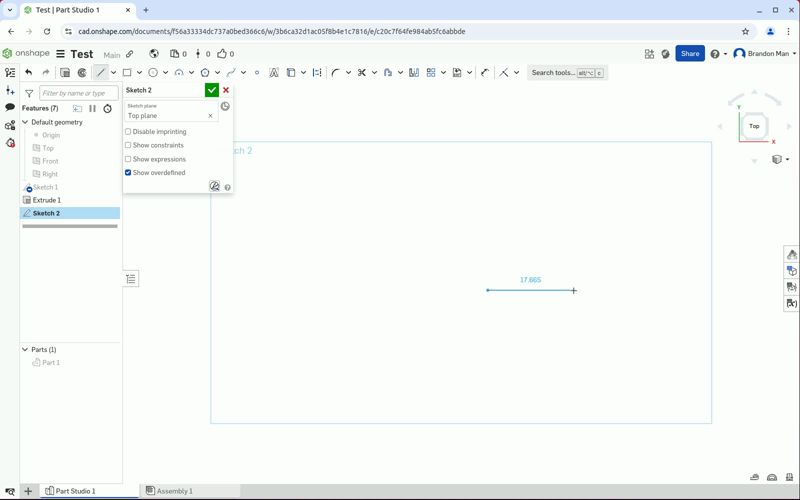
click(573, 290)
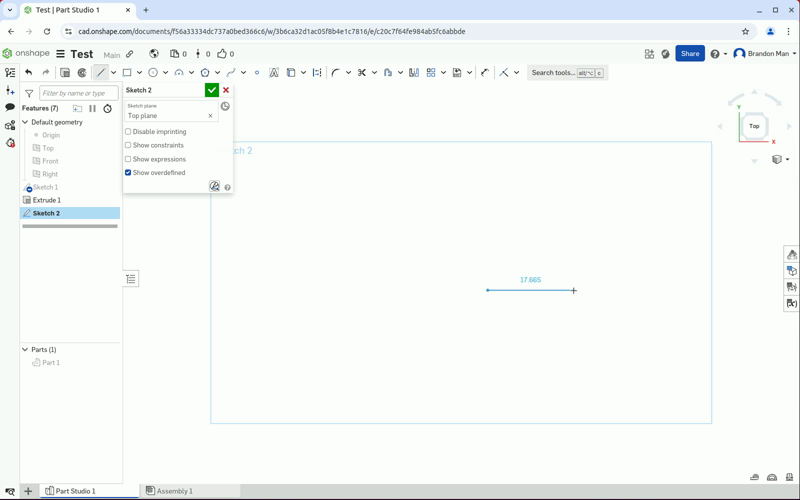
key_up(shift)
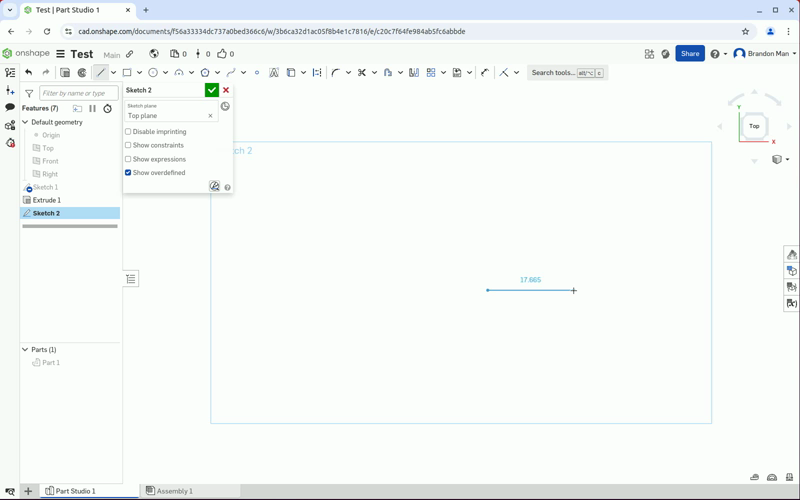
key_down(shift)
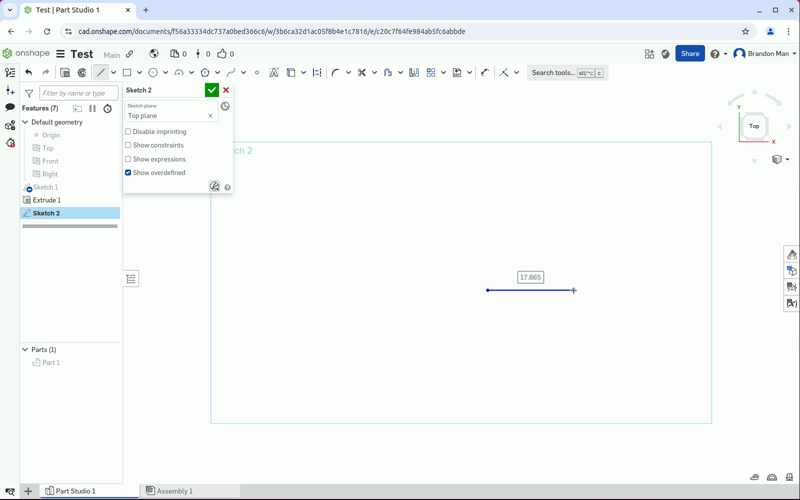
mouse_move(589, 290)
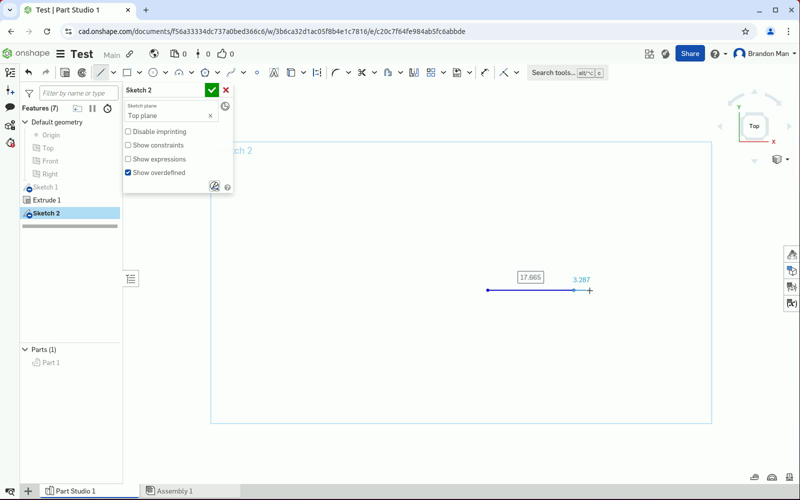
mouse_move(573, 275)
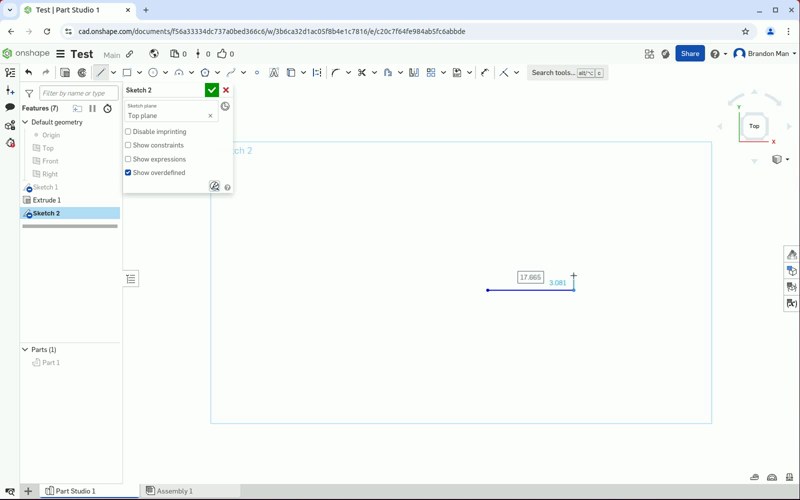
click(573, 275)
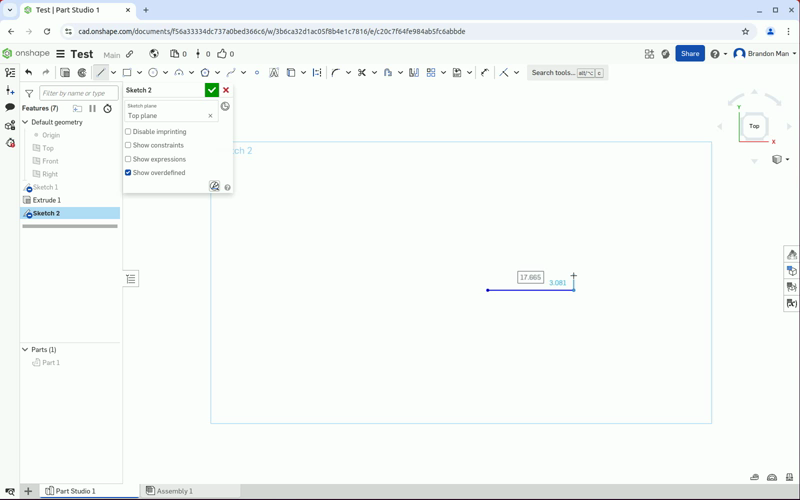
key_up(shift)
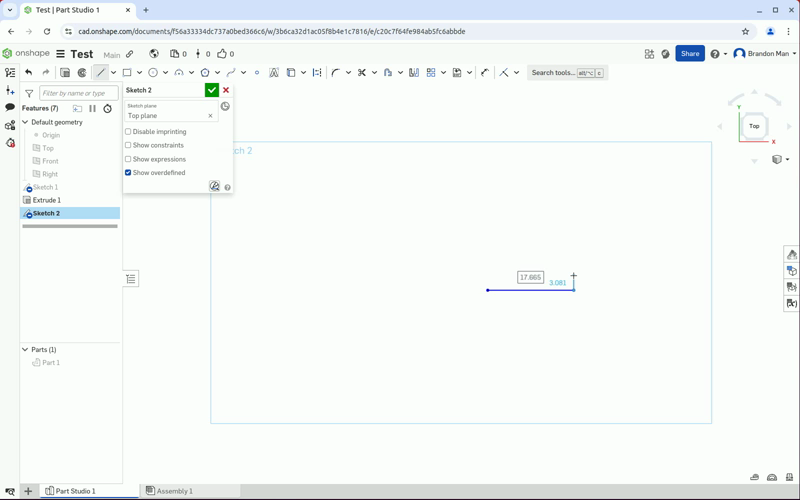
key_down(shift)
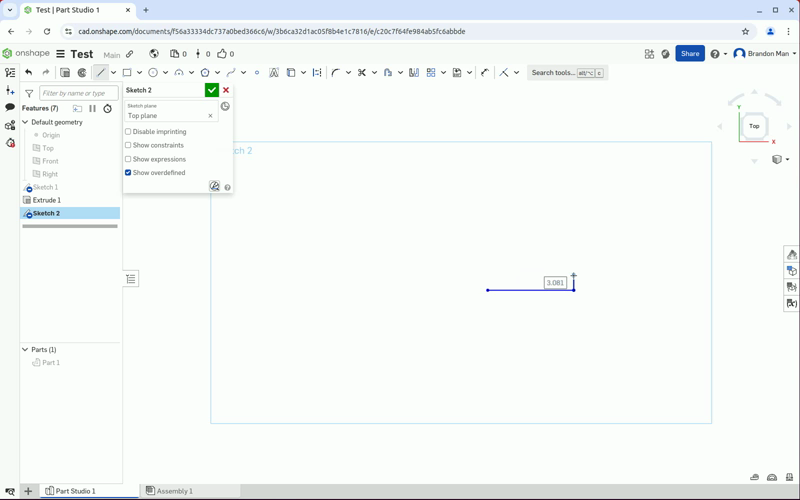
mouse_move(487, 275)
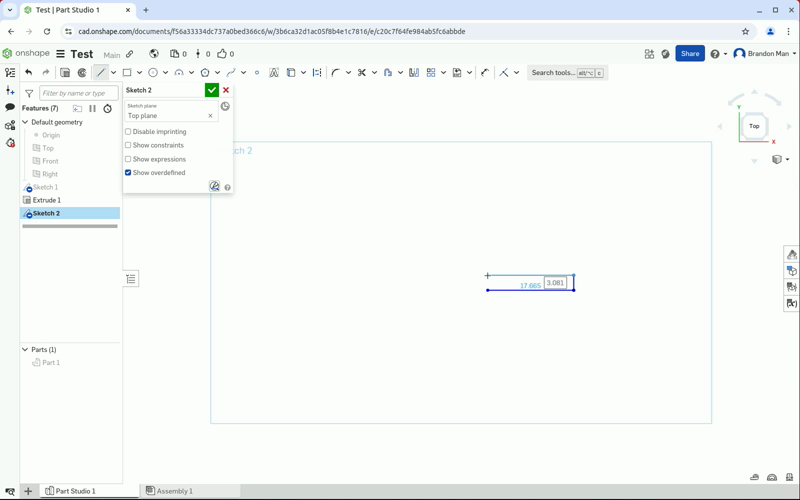
click(487, 275)
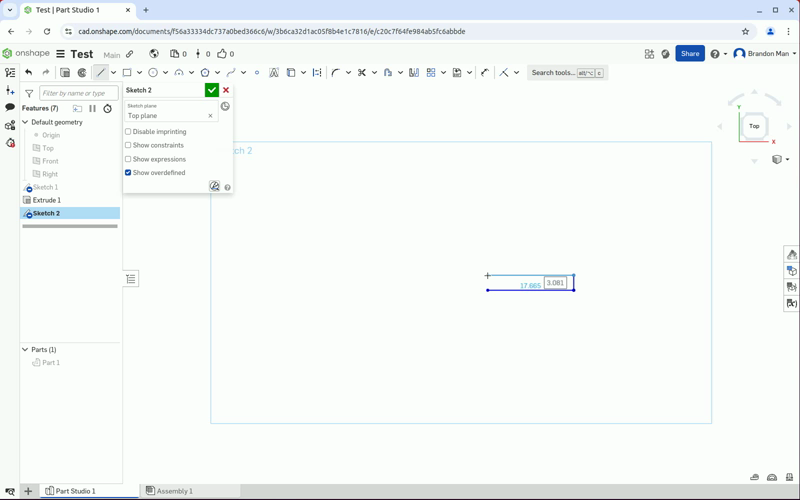
key_up(shift)
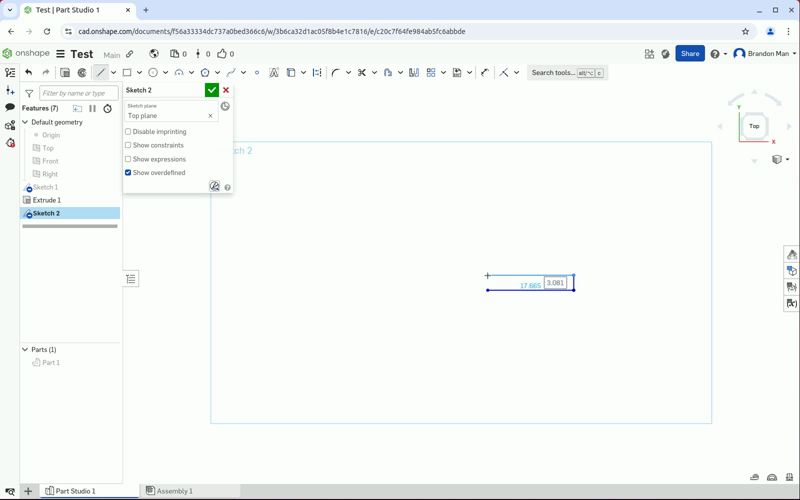
key(esc)
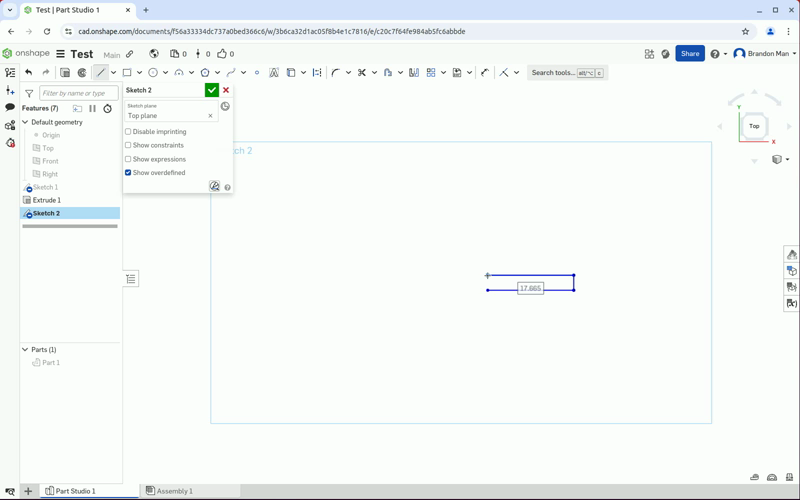
key(a)
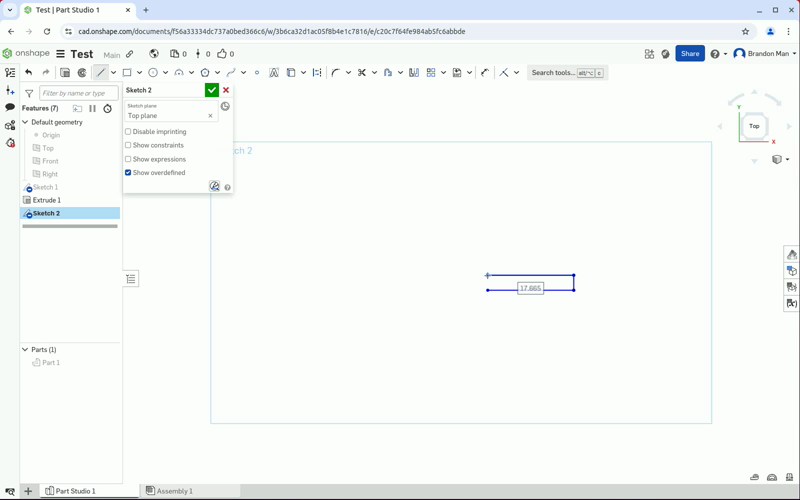
mouse_move(487, 275)
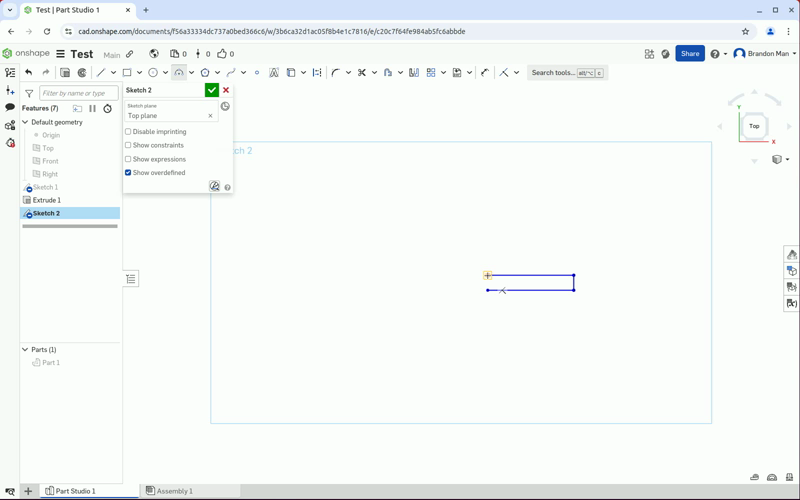
click(487, 275)
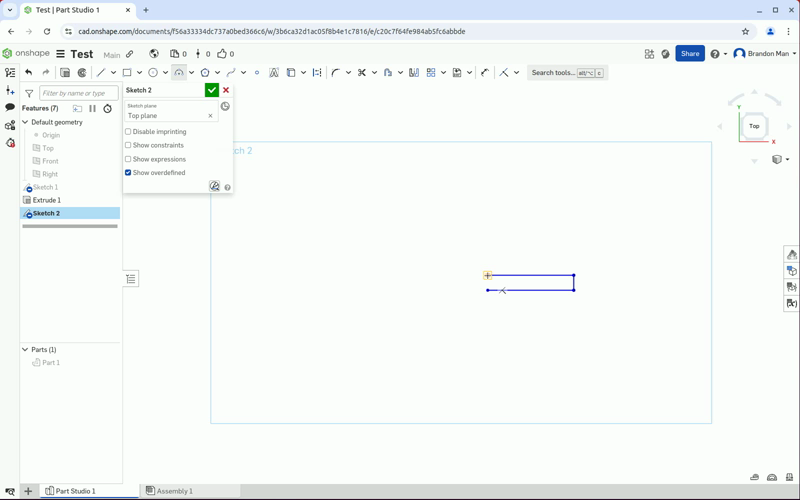
mouse_move(487, 290)
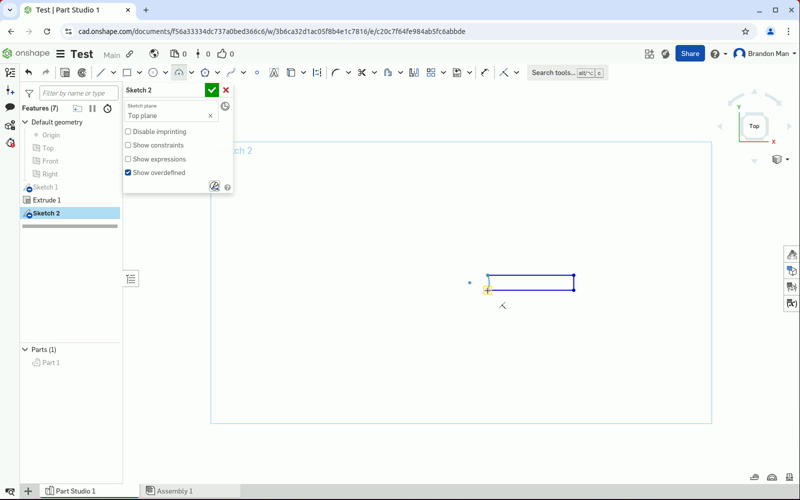
click(487, 290)
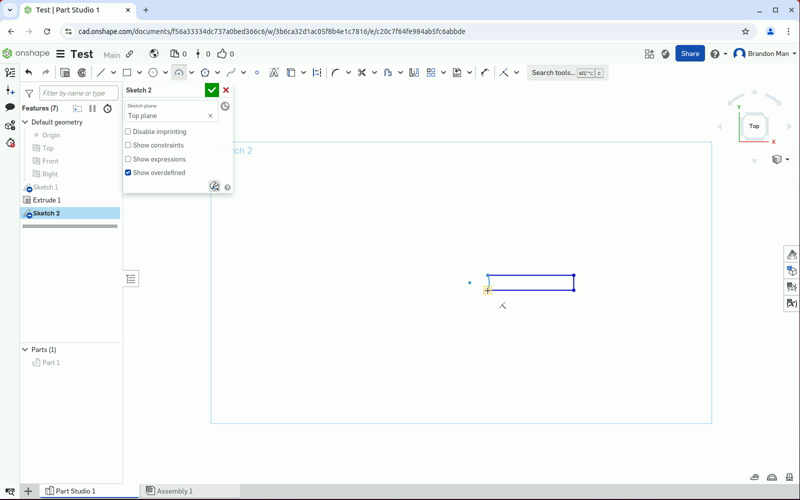
key_down(shift)
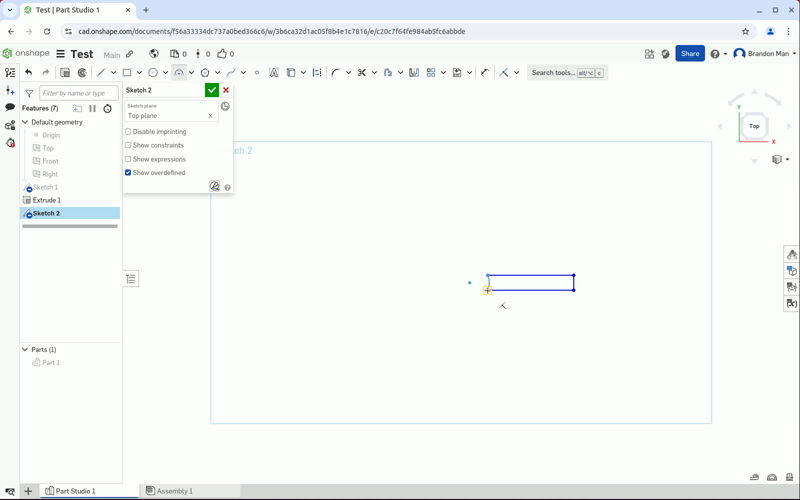
mouse_move(488, 282)
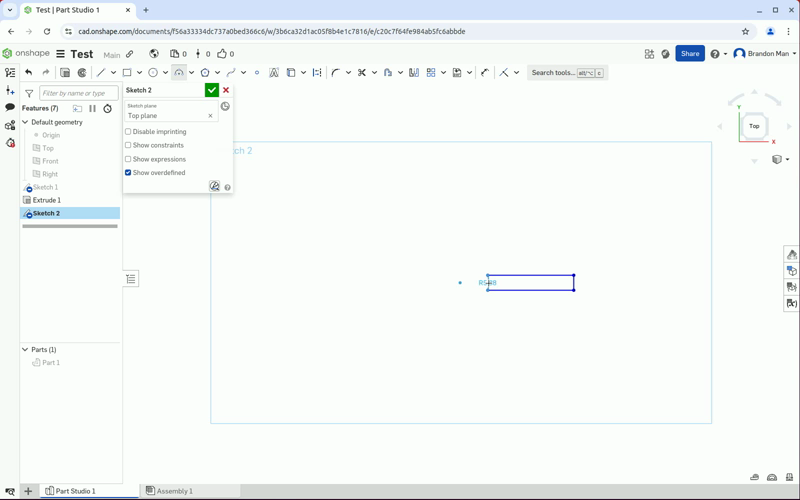
click(488, 282)
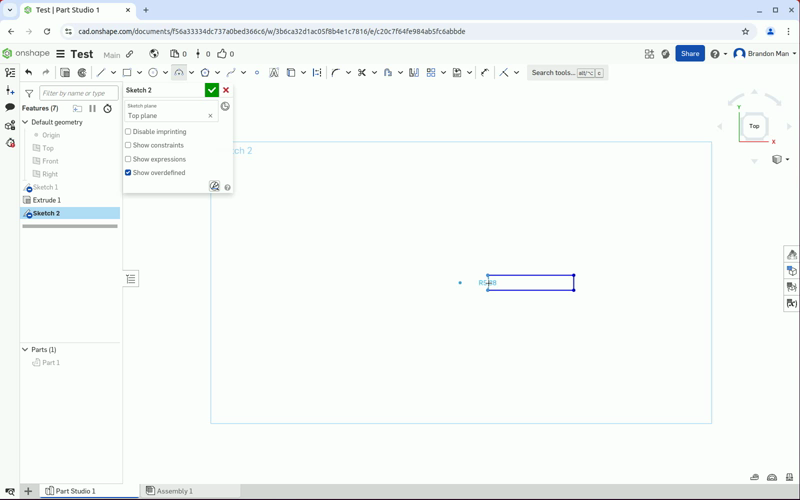
key_up(shift)
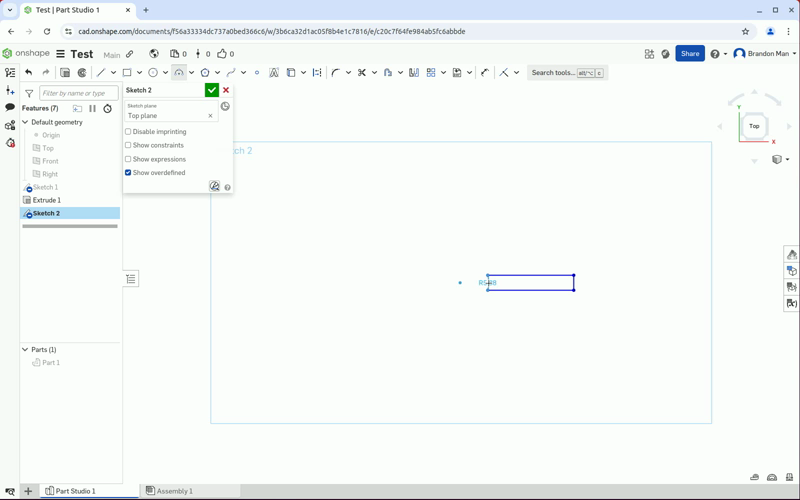
key(esc)
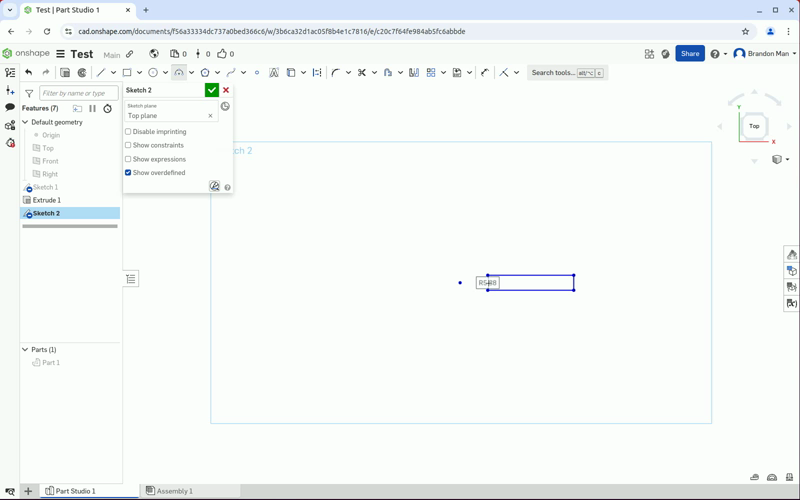
mouse_move(564, 277)
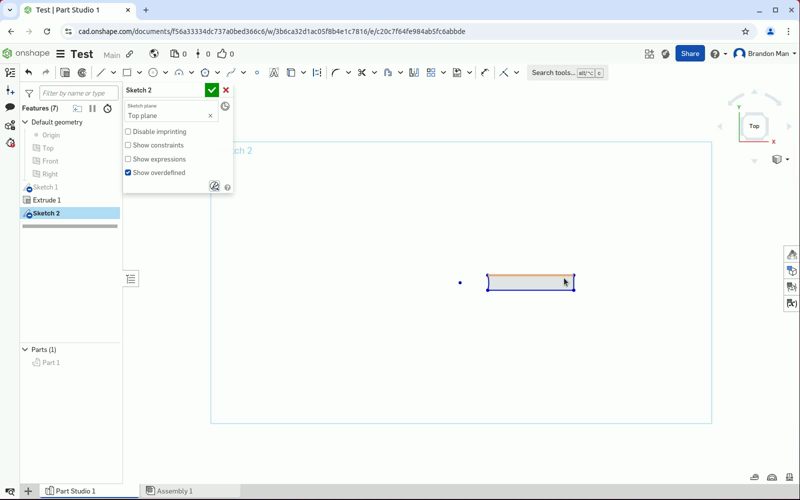
scroll(6)
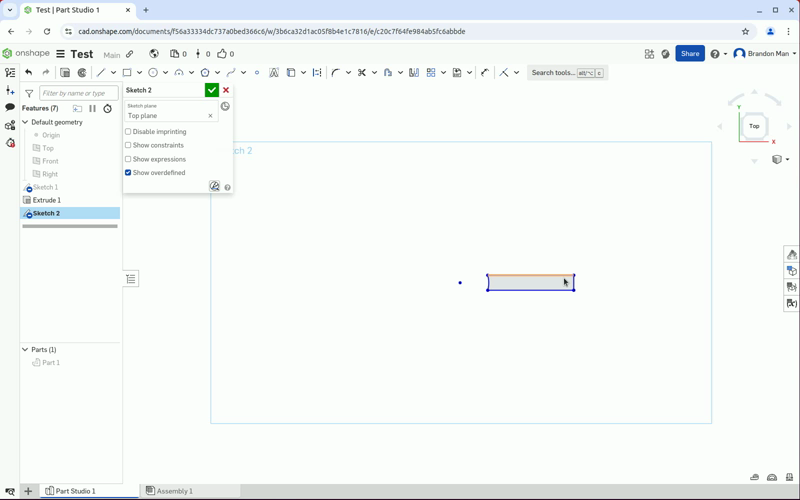
scroll(6)
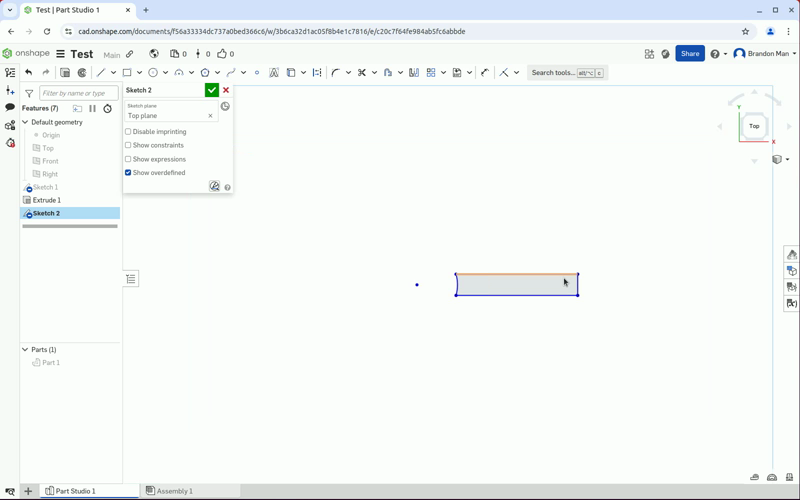
scroll(6)
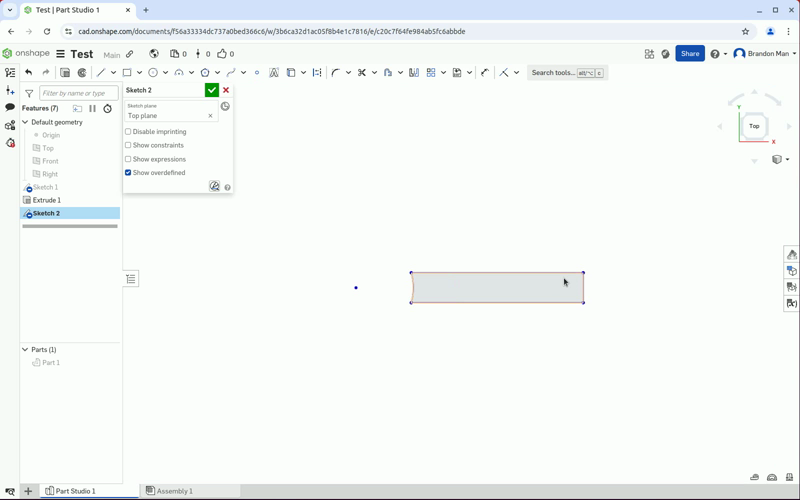
scroll(6)
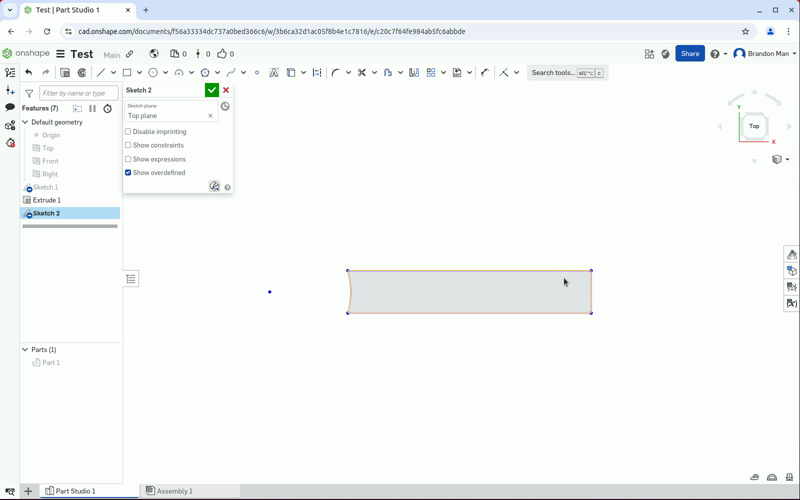
scroll(6)
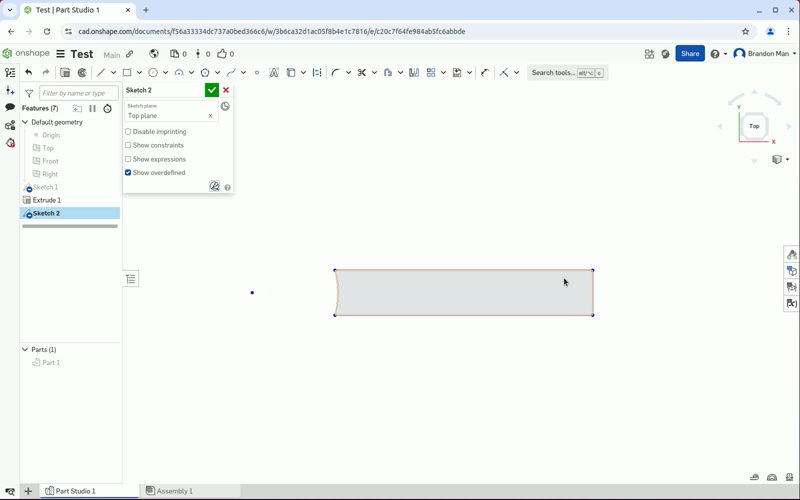
scroll(6)
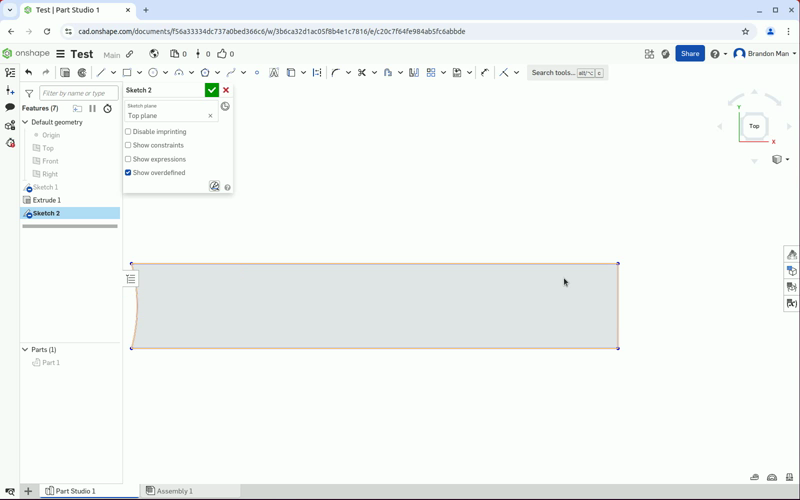
scroll(6)
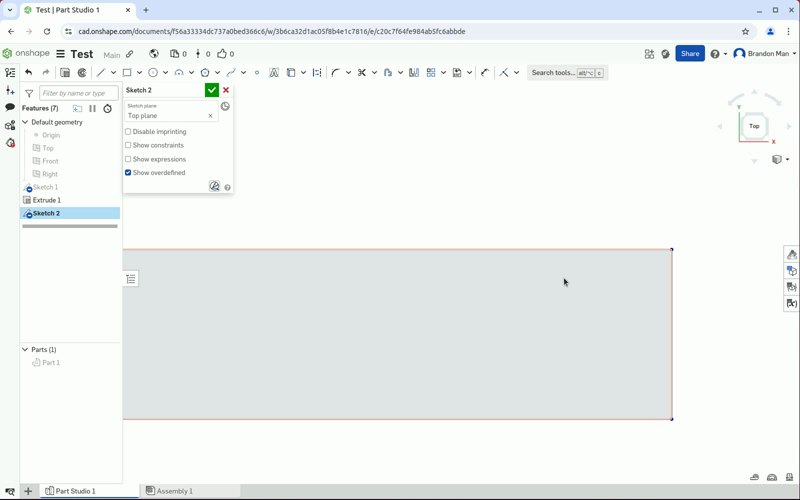
click(564, 277)
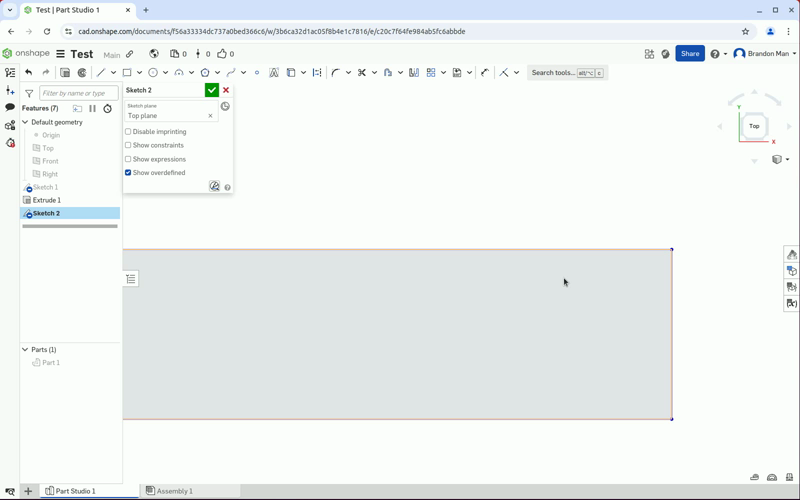
scroll(-6)
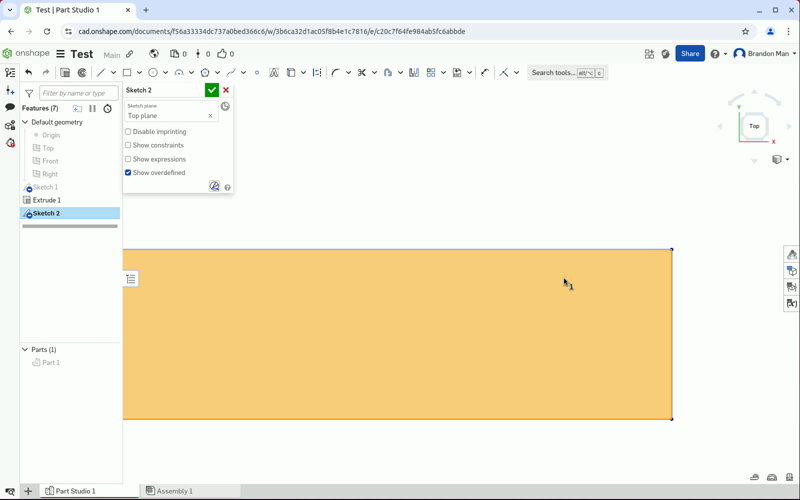
scroll(-6)
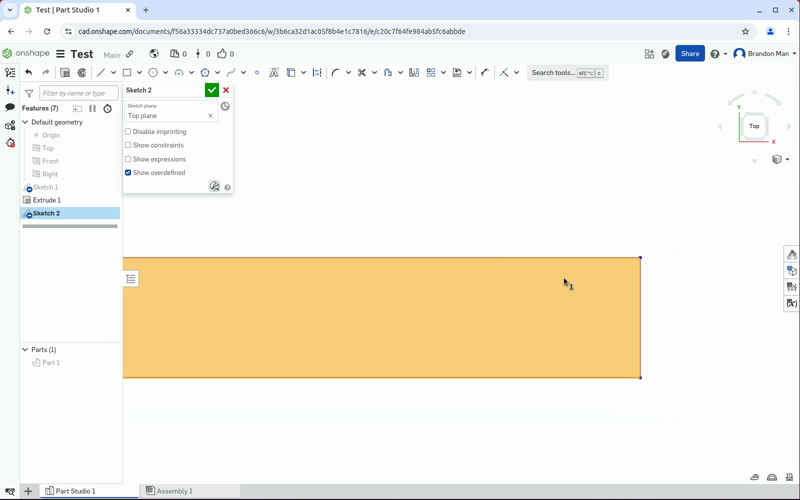
scroll(-6)
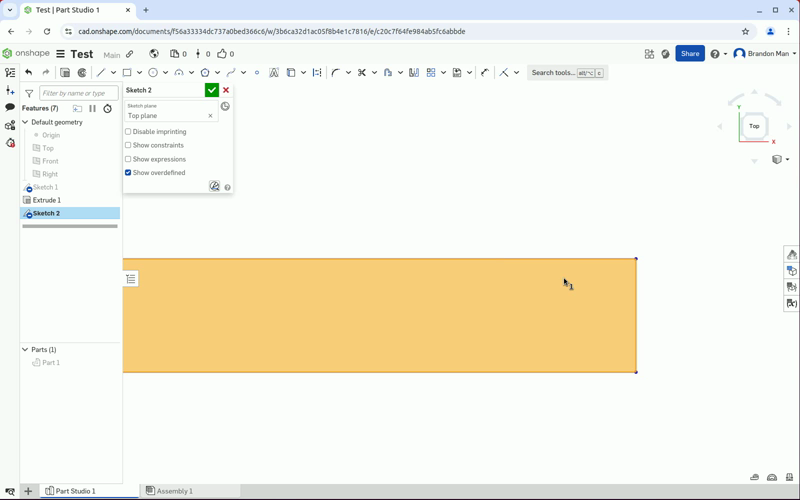
scroll(-6)
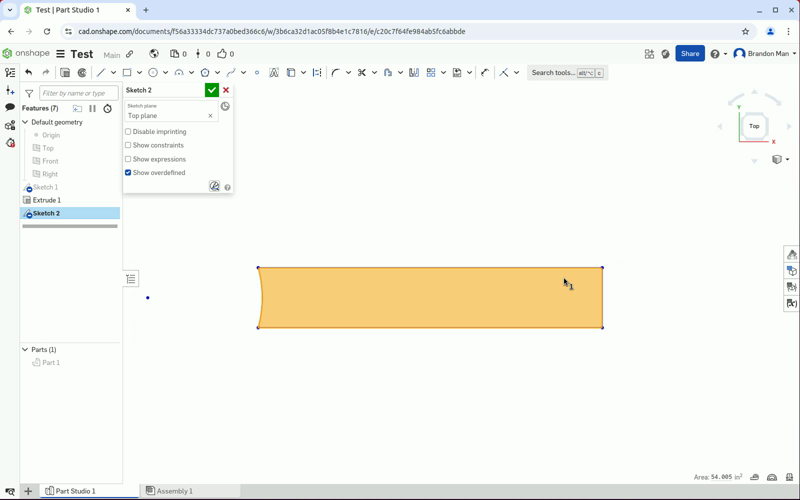
scroll(-6)
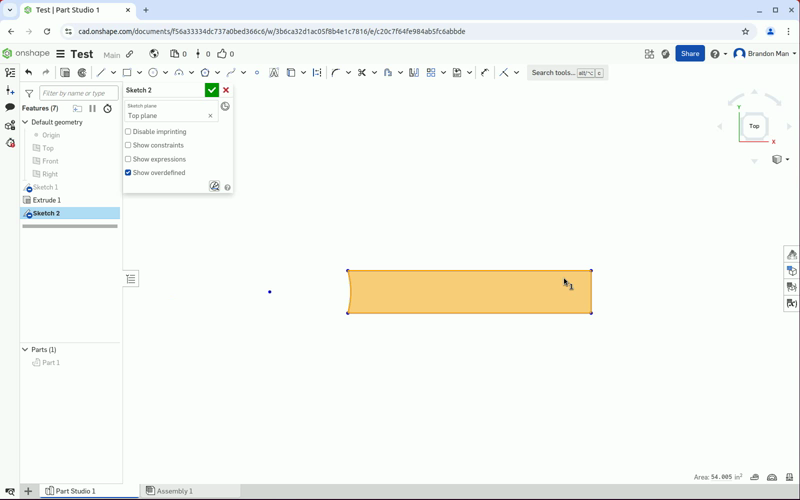
scroll(-6)
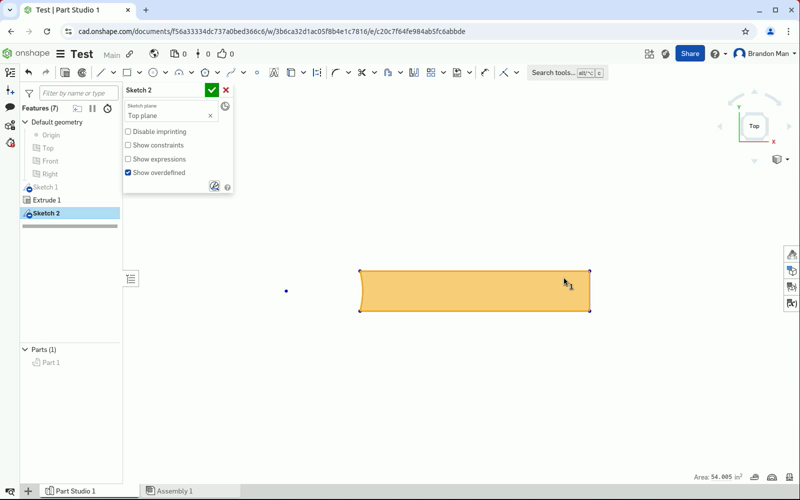
scroll(-6)
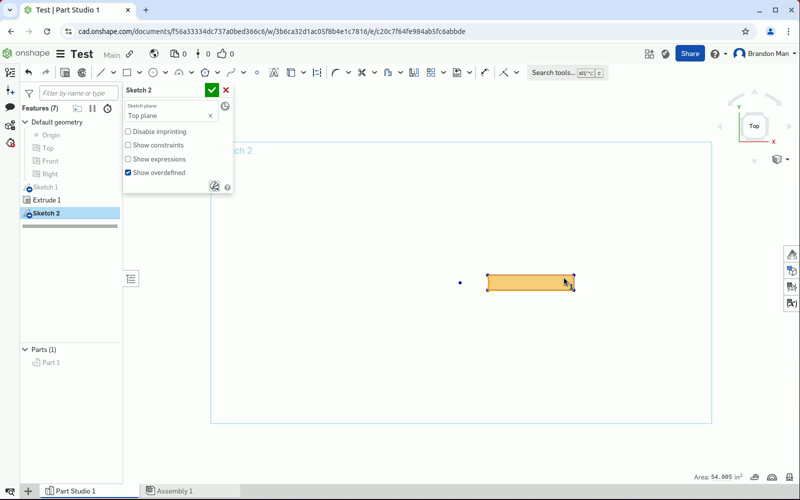
mouse_move(73, 352)
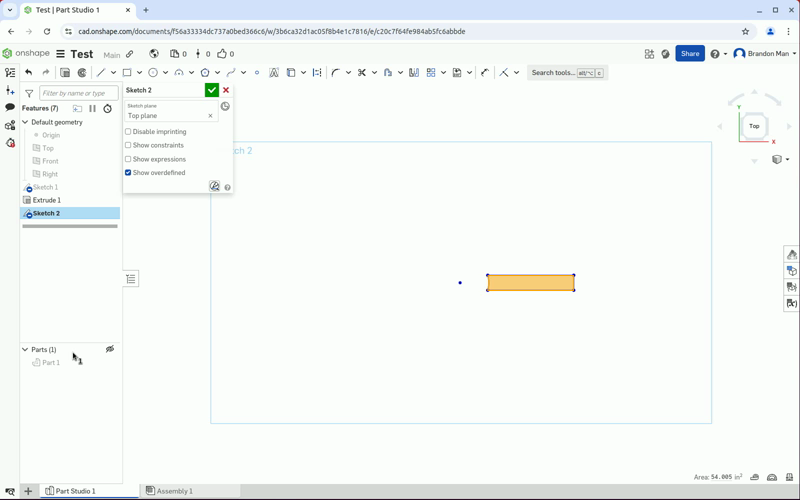
key(shift+y)
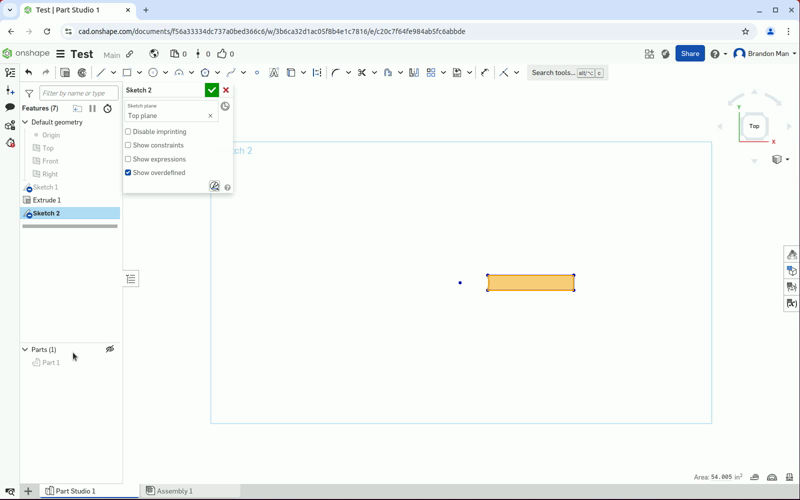
key(shift+e)
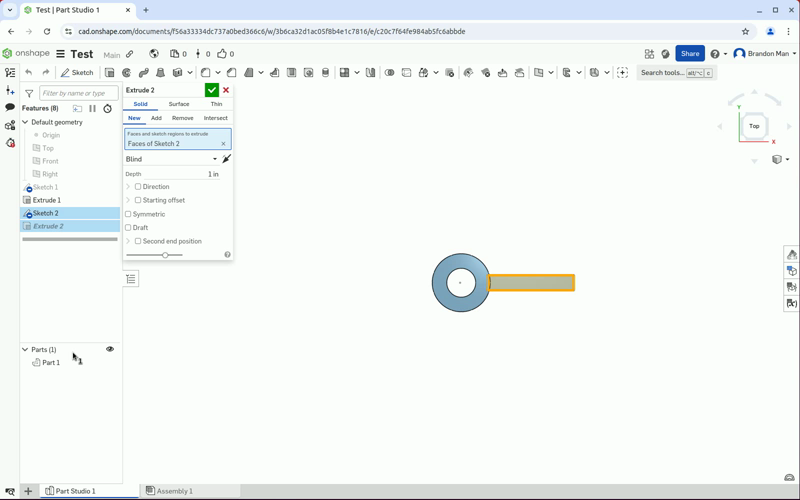
mouse_move(143, 106)
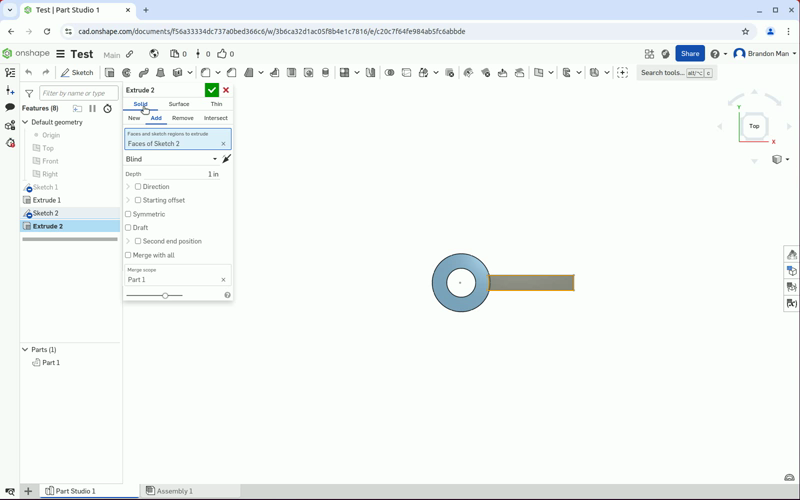
click(143, 106)
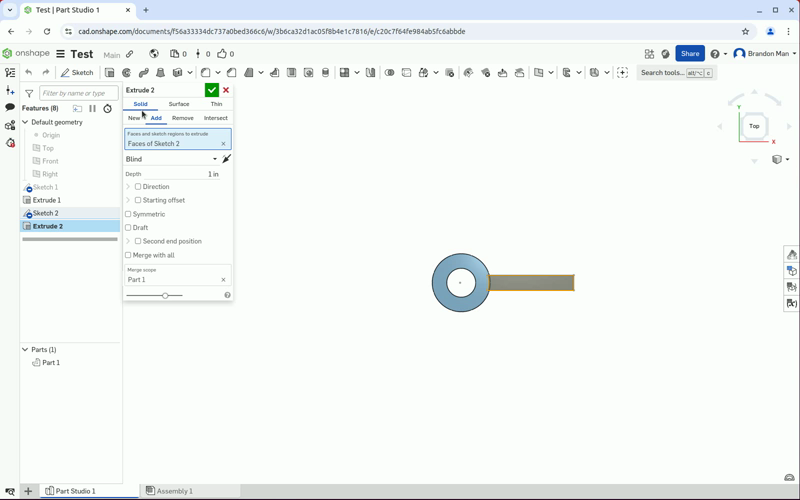
mouse_move(137, 120)
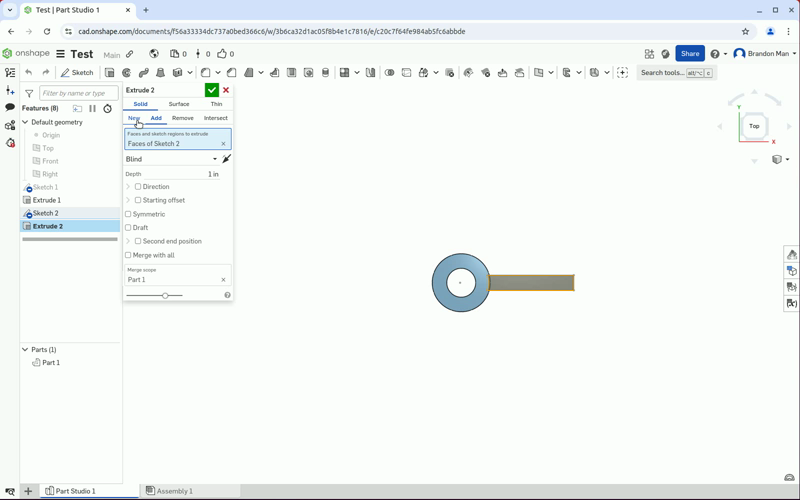
click(137, 120)
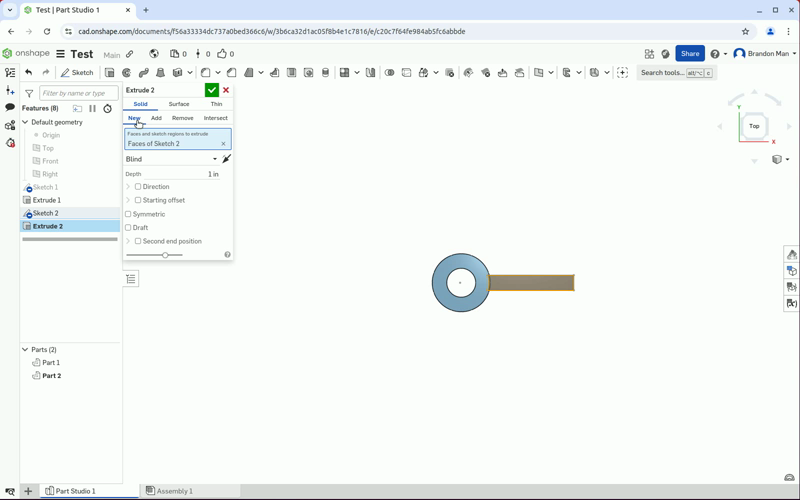
key(tab, 4)
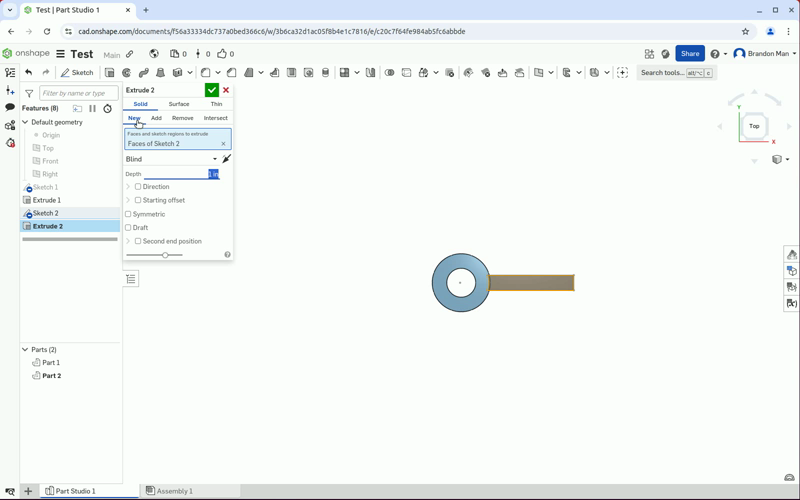
text(17.331)
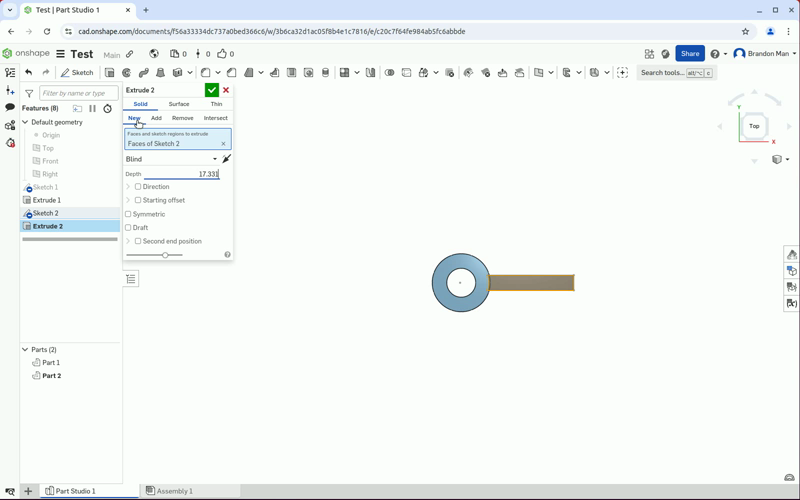
key(enter)
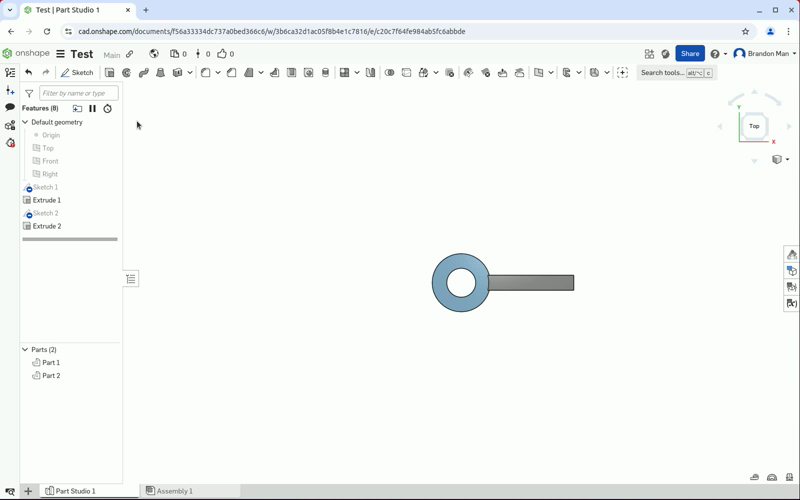
key(shift+h)
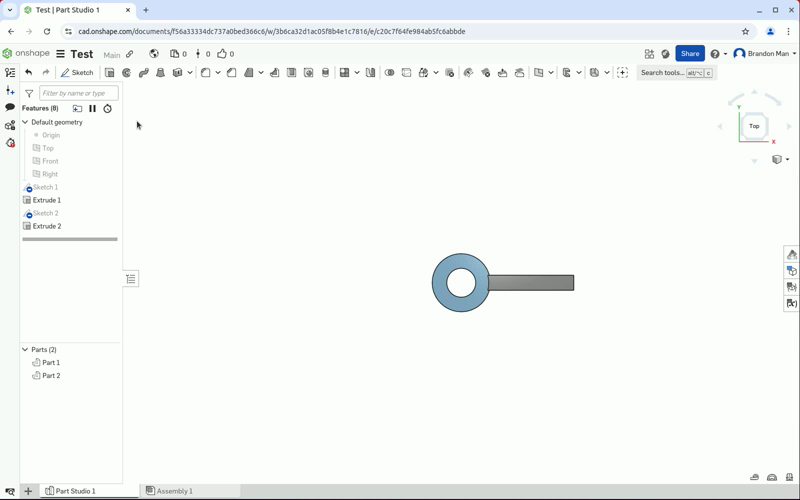
key(shift+h)
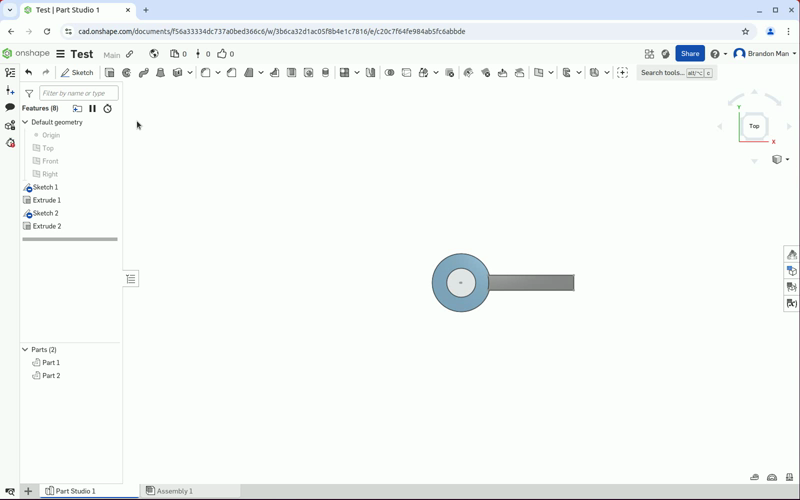
key(shift+7)
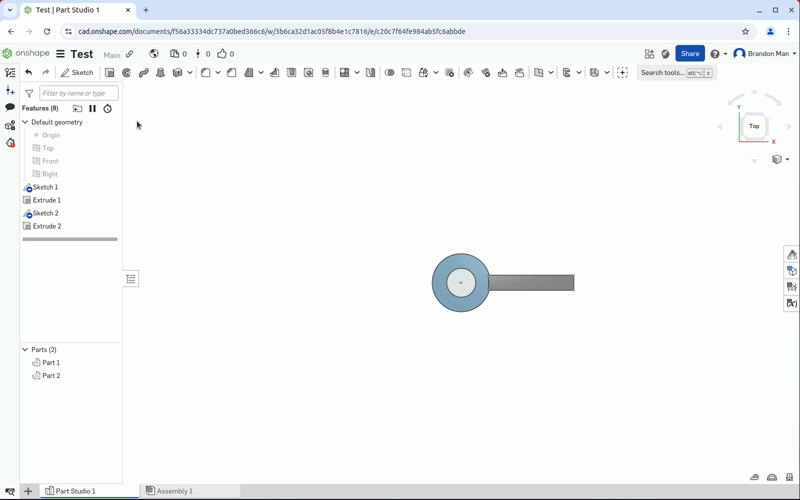
key(up, 3)
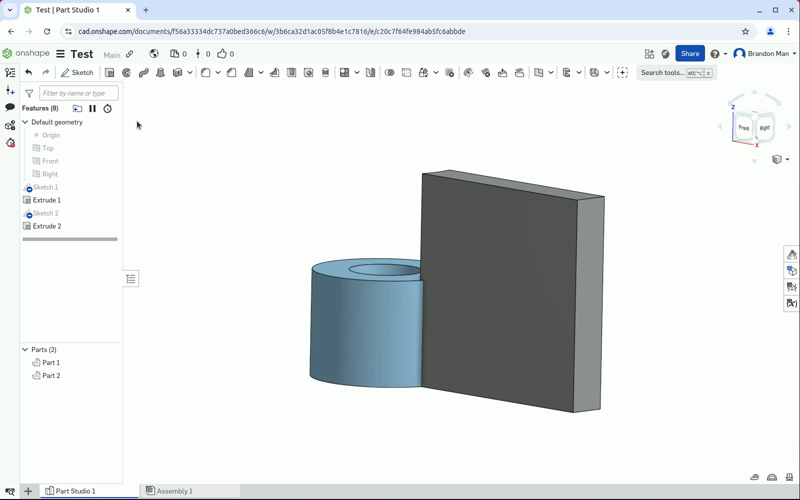
key(left, 3)
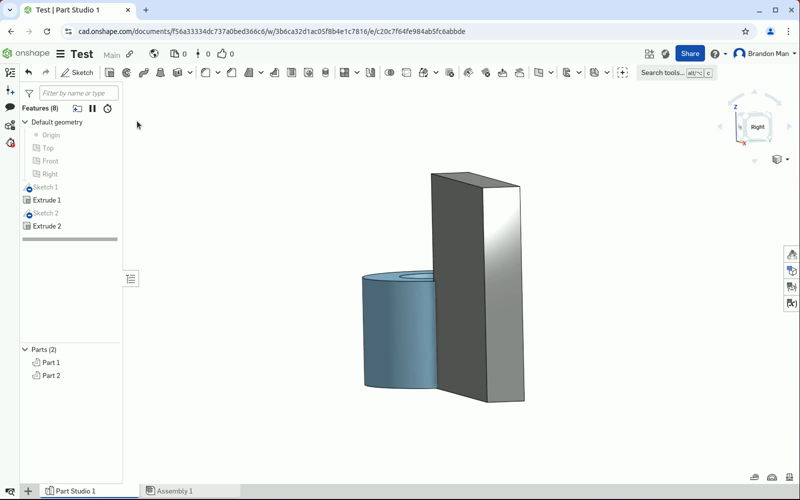
key(right, 3)
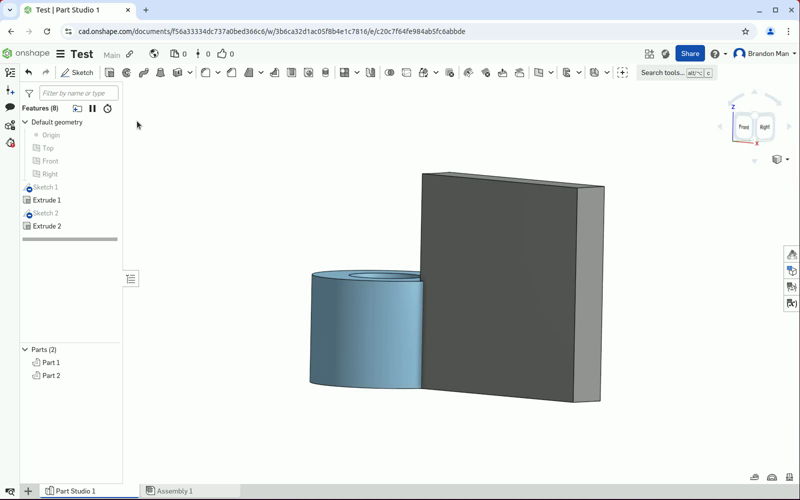
key(down, 3)
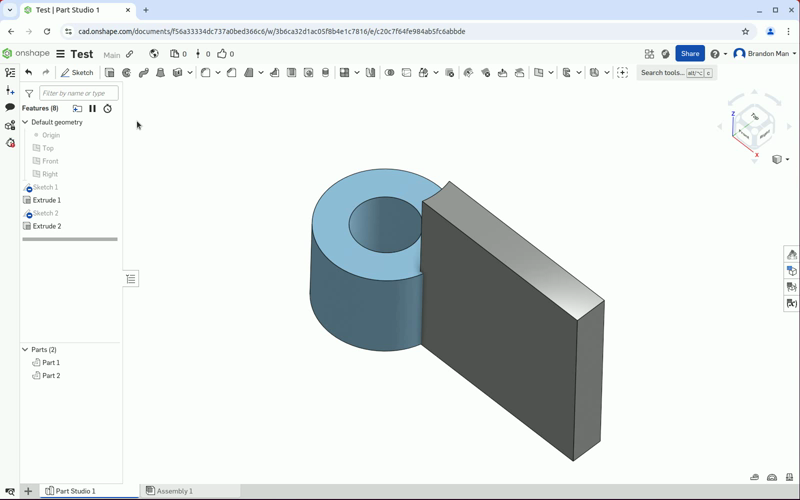
mouse_move(73, 189)
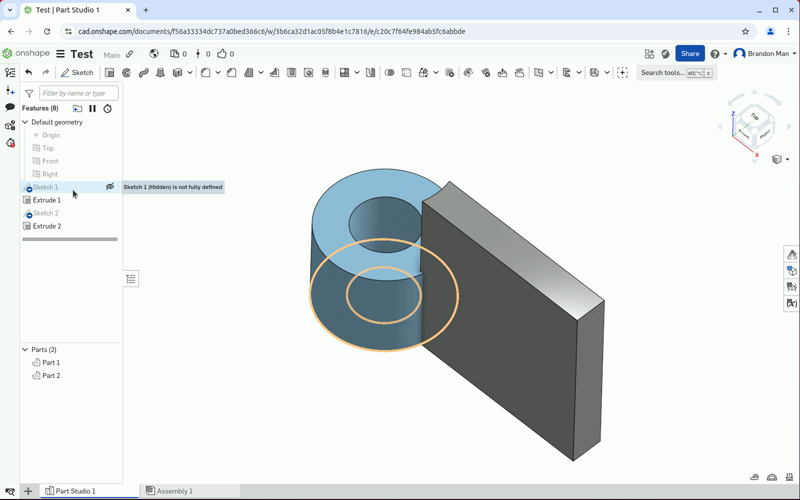
click(73, 189)